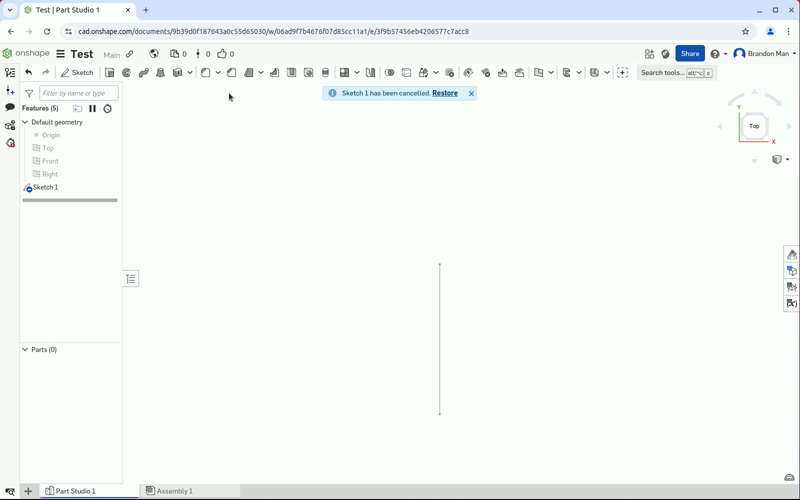
key(shift+h)
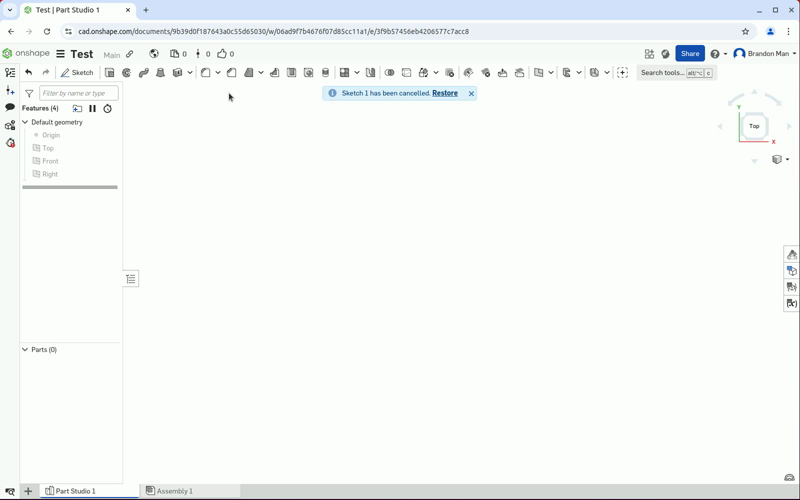
key(shift+s)
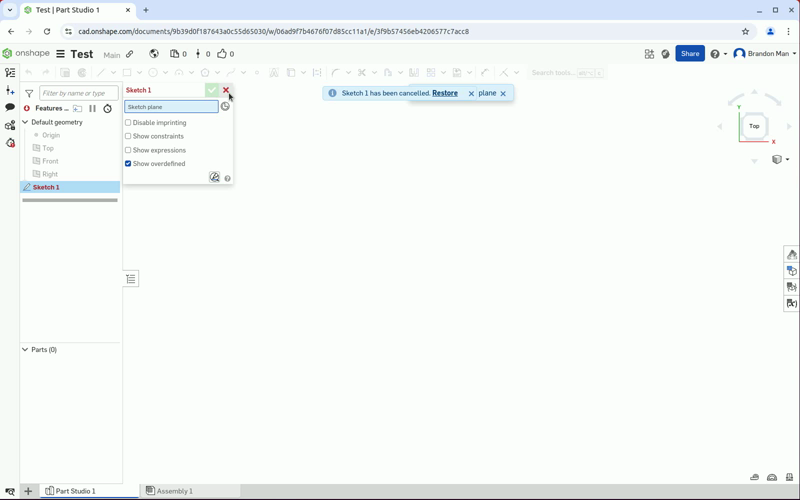
mouse_move(73, 150)
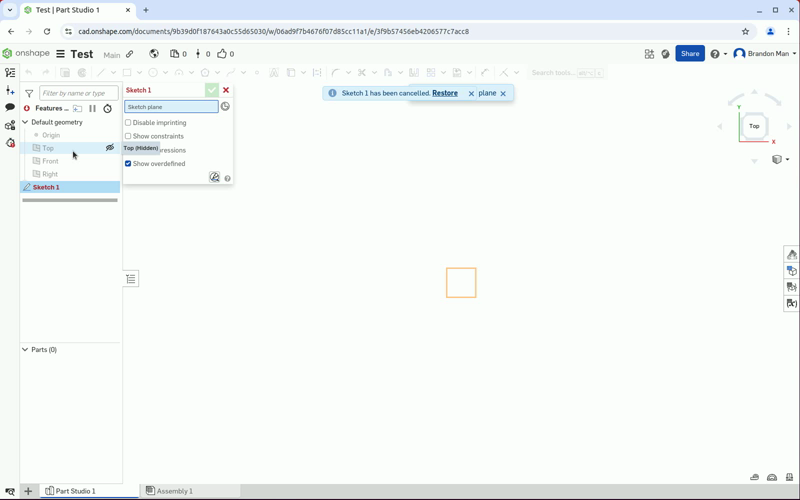
click(73, 150)
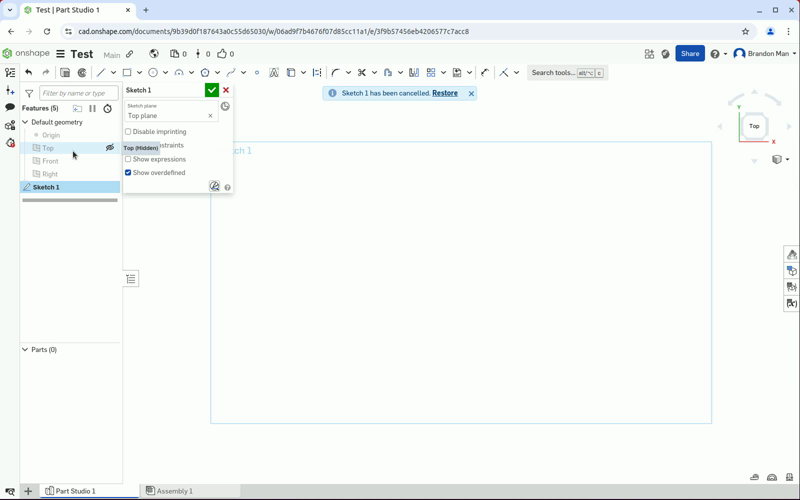
mouse_move(73, 352)
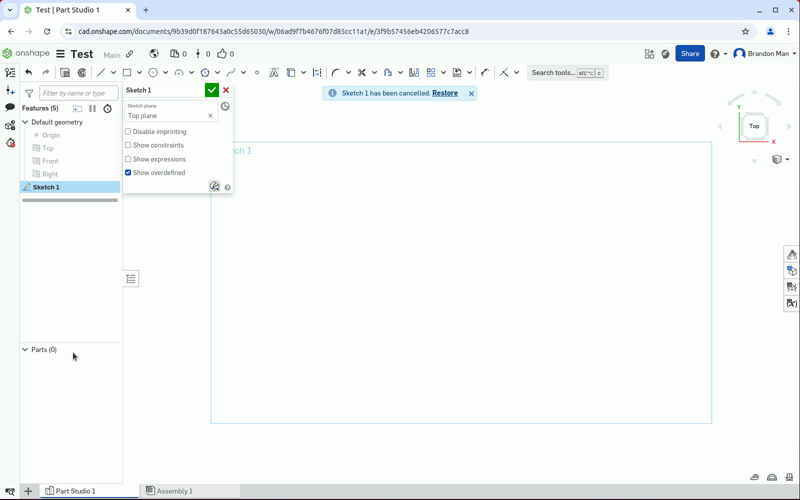
key(y)
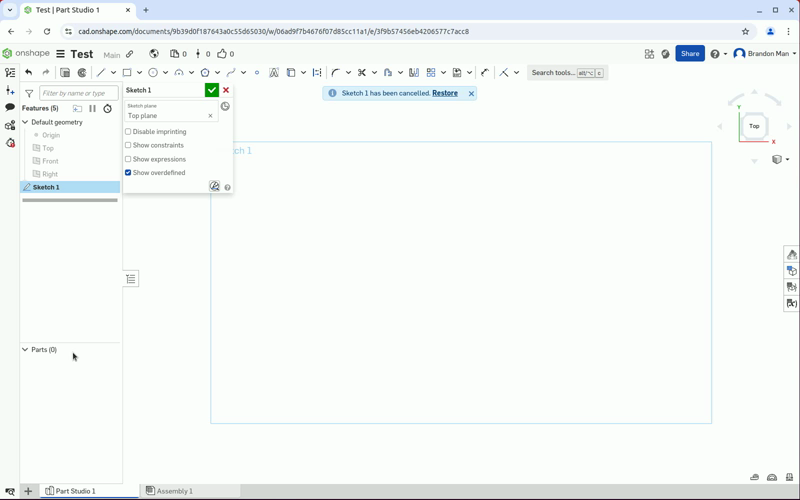
key(l)
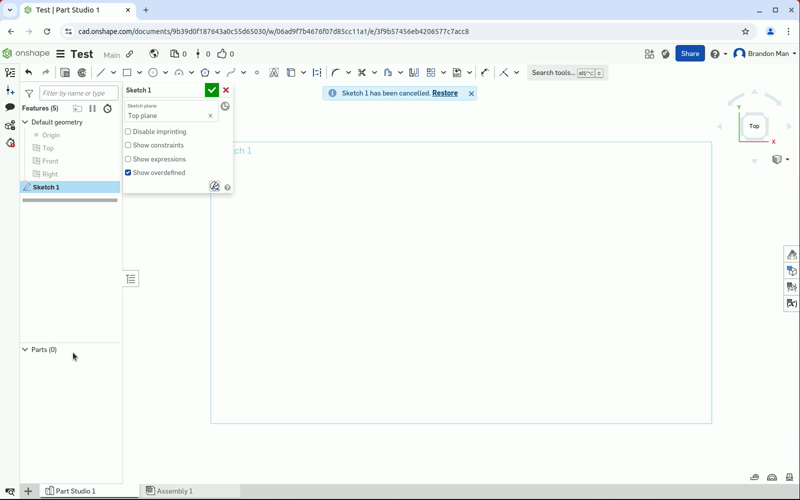
key_down(shift)
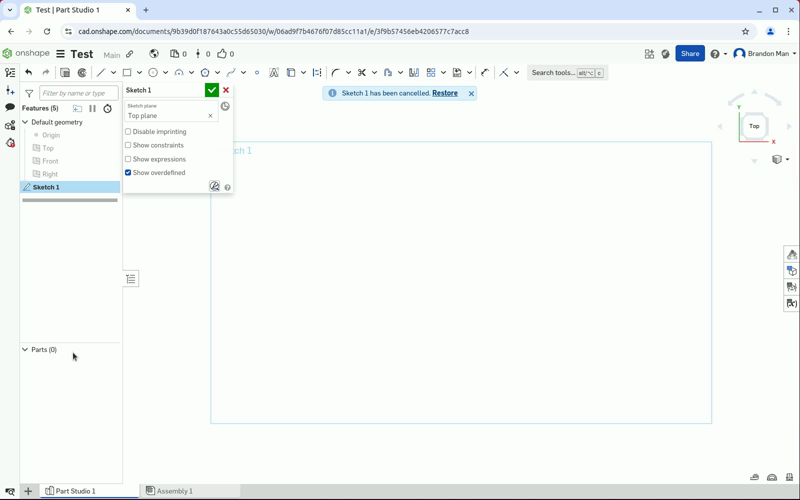
mouse_move(460, 282)
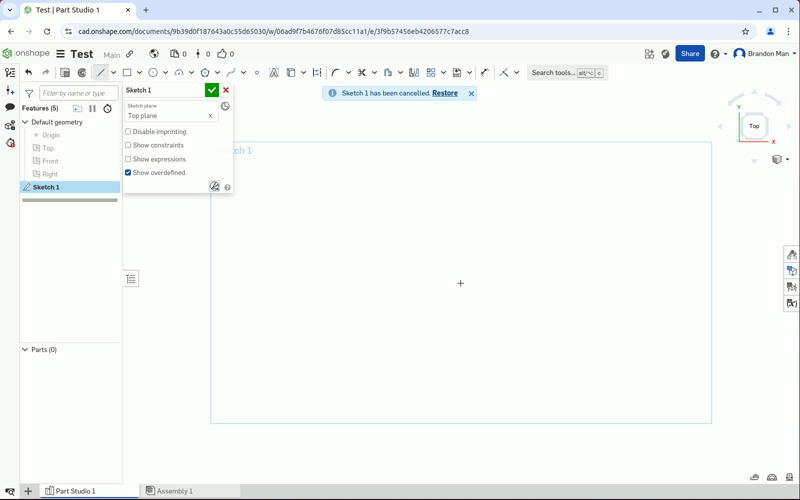
click(460, 282)
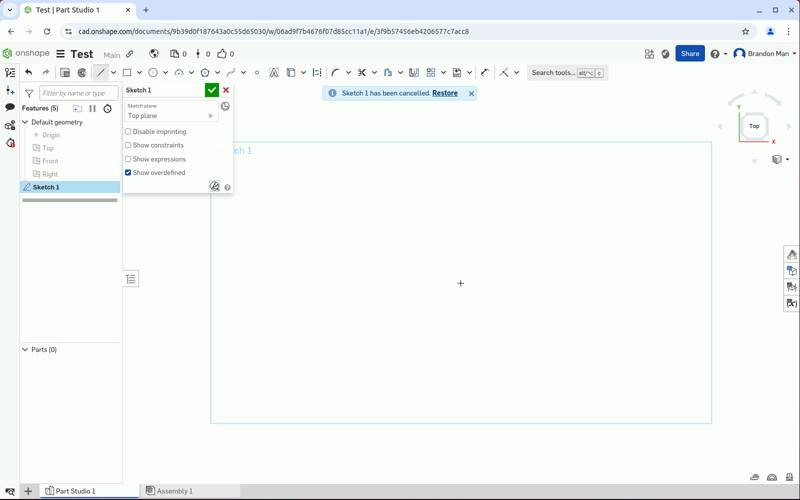
key_up(shift)
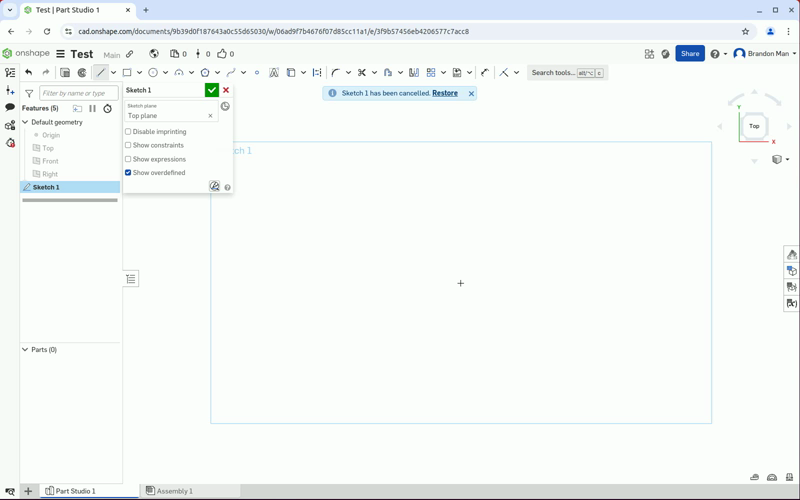
key_down(shift)
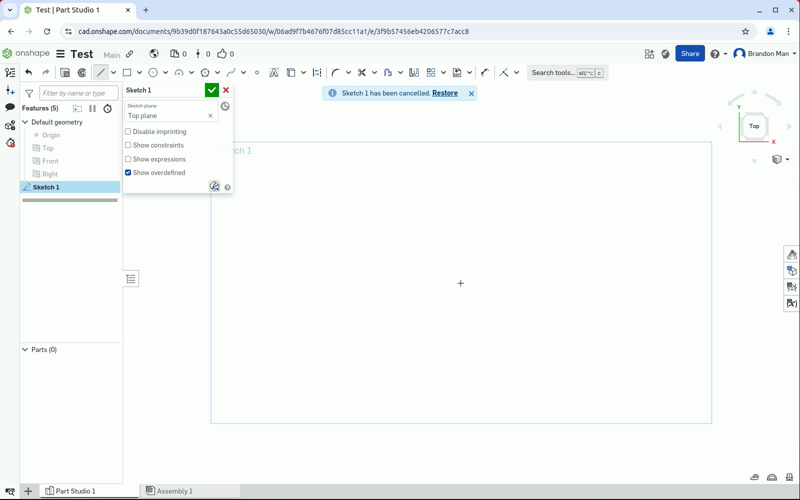
mouse_move(542, 282)
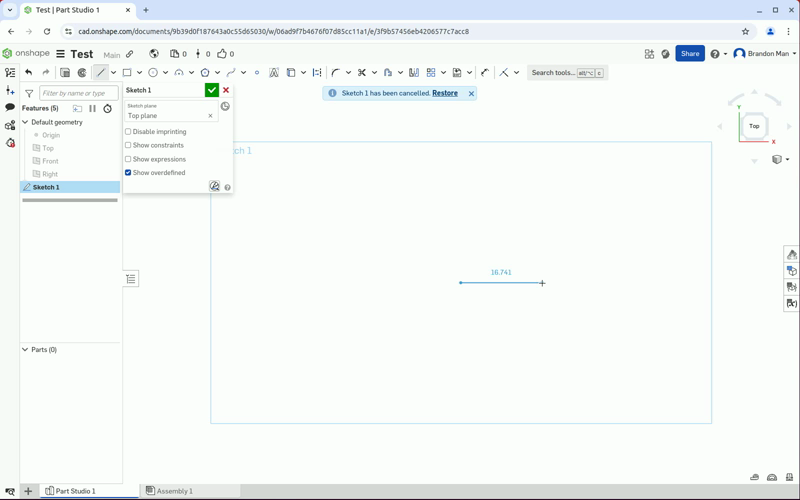
click(542, 282)
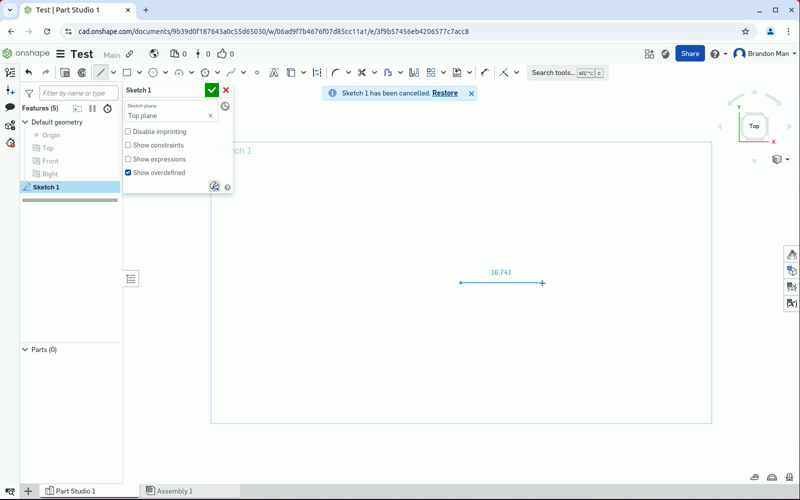
key_up(shift)
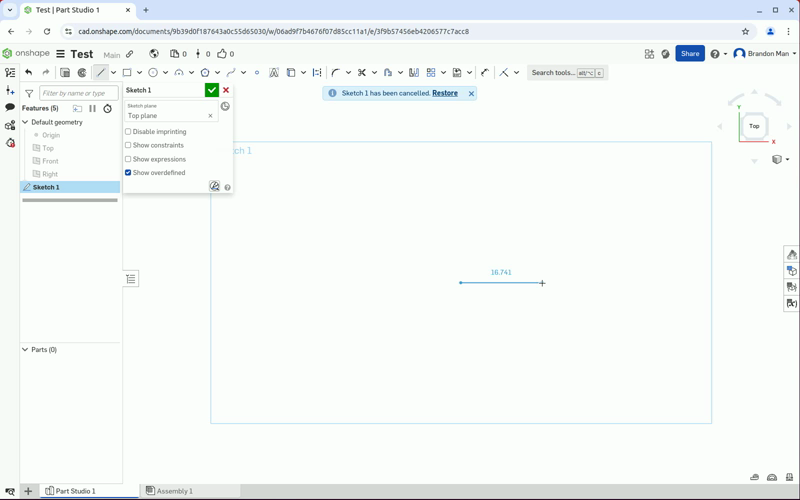
key_down(shift)
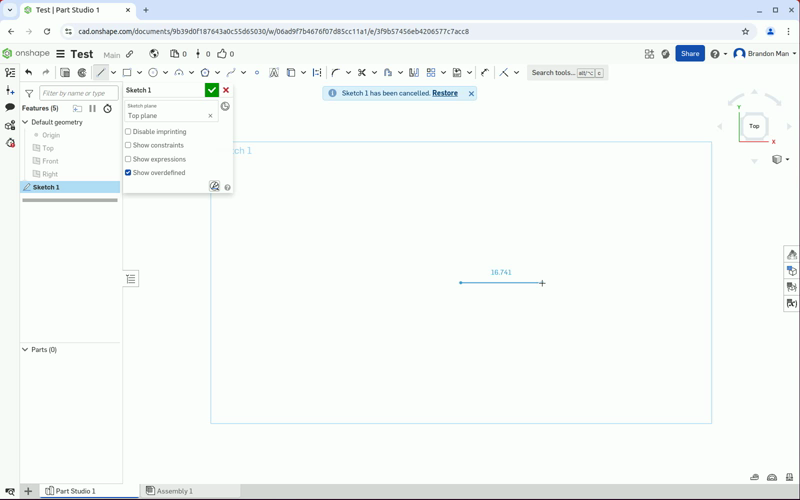
mouse_move(542, 170)
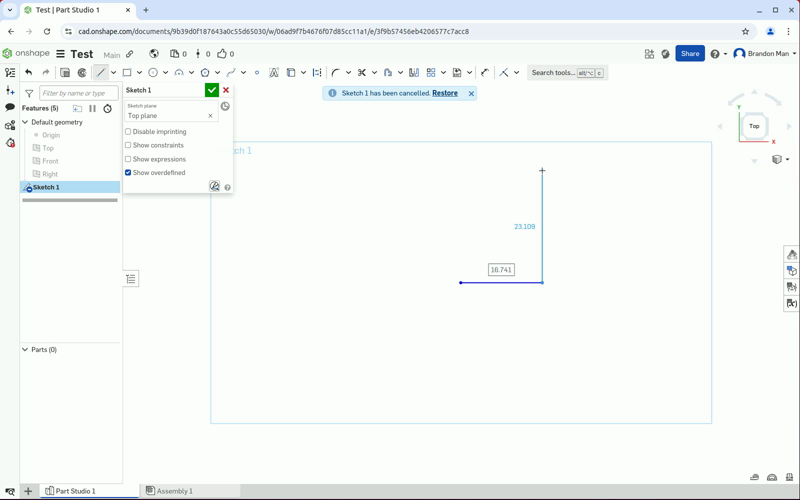
click(542, 170)
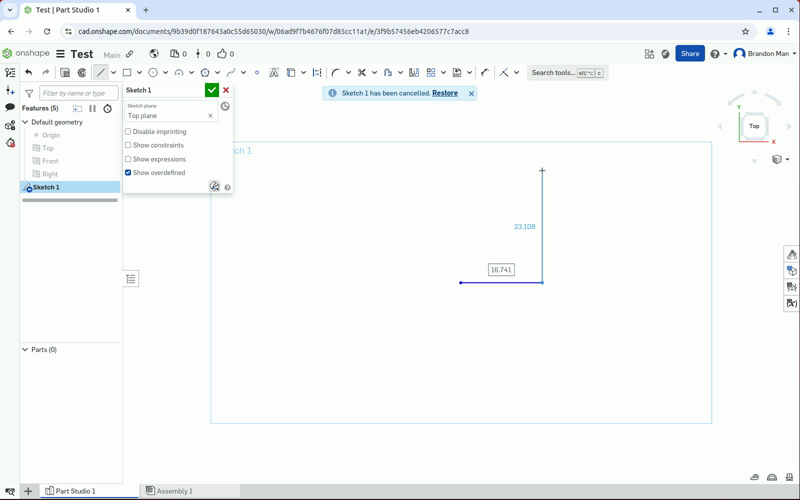
key_up(shift)
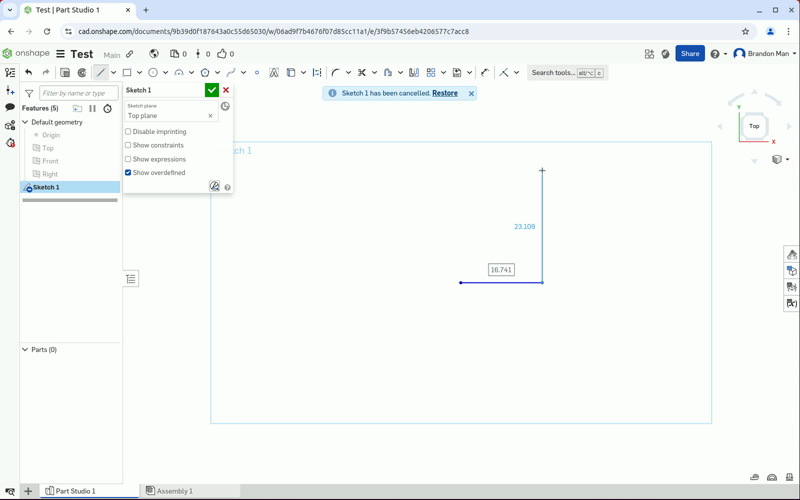
key_down(shift)
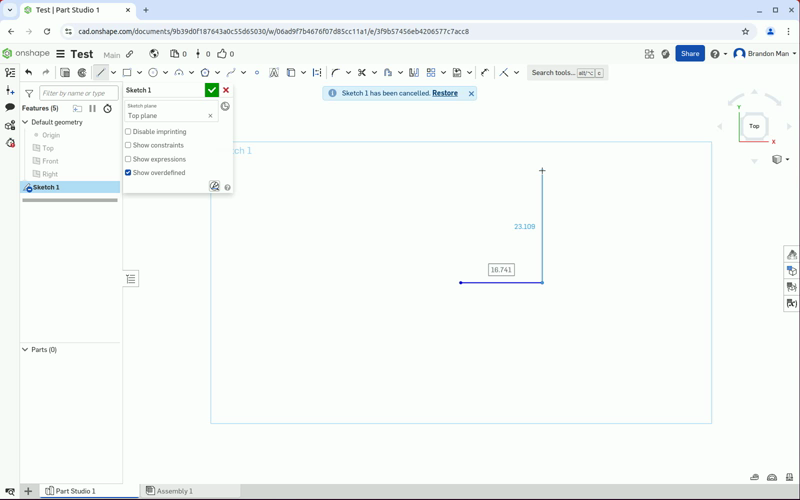
mouse_move(460, 170)
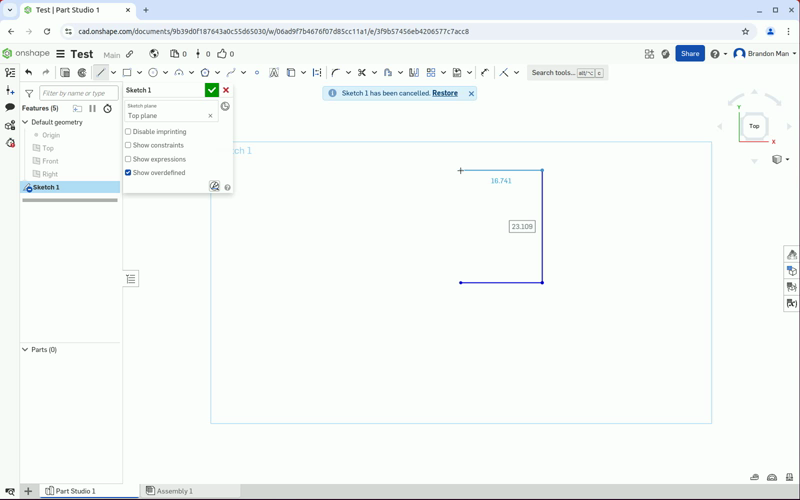
click(460, 170)
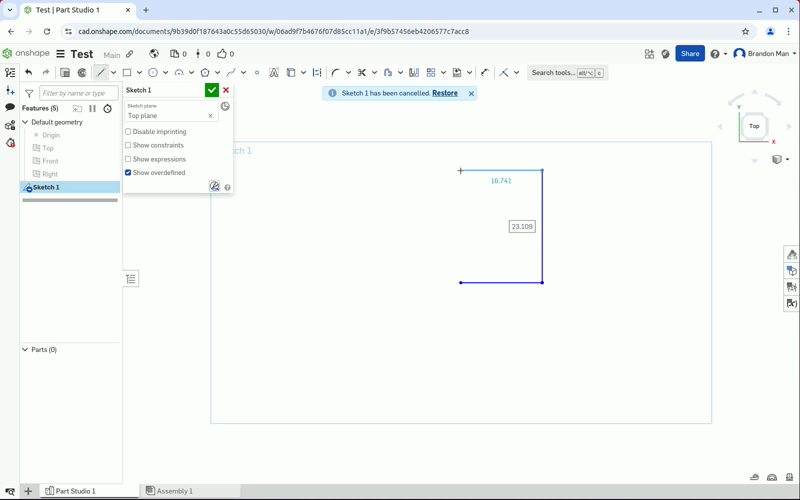
key_up(shift)
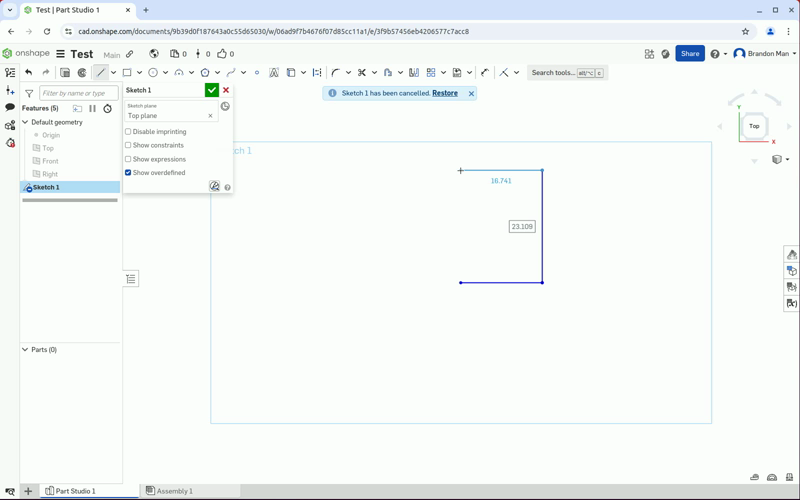
key_down(shift)
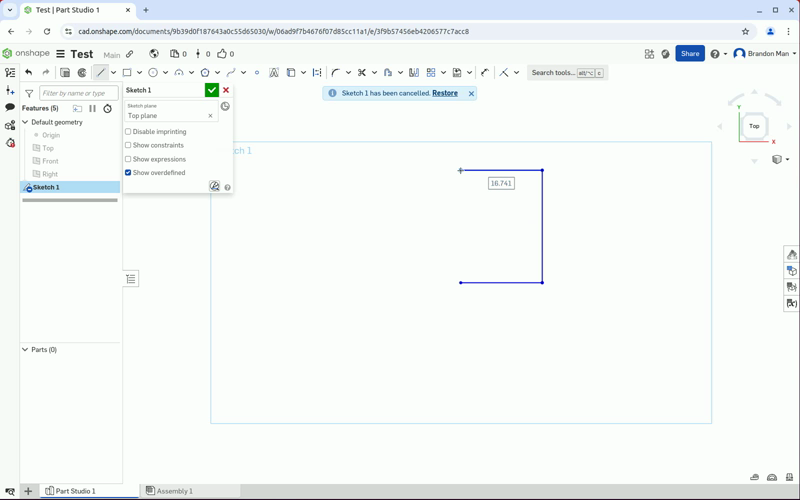
mouse_move(460, 282)
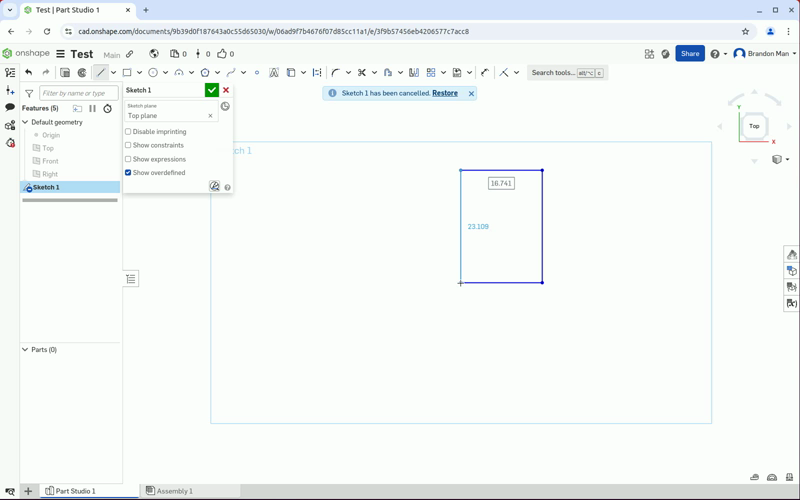
key_up(shift)
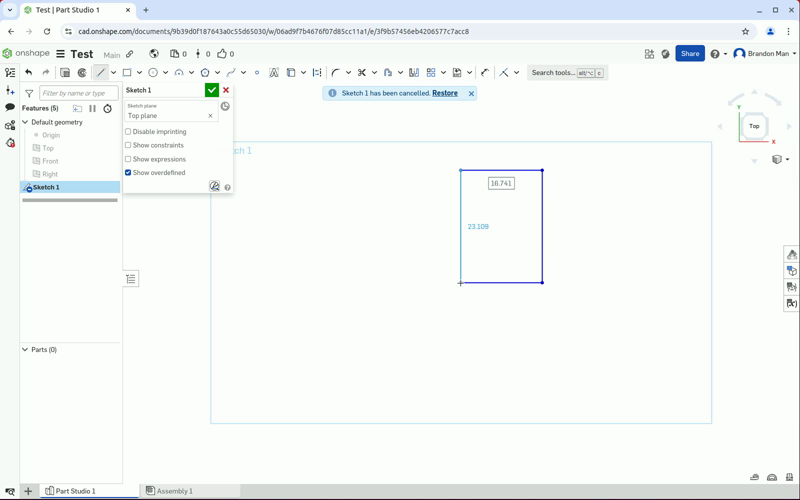
click(460, 282)
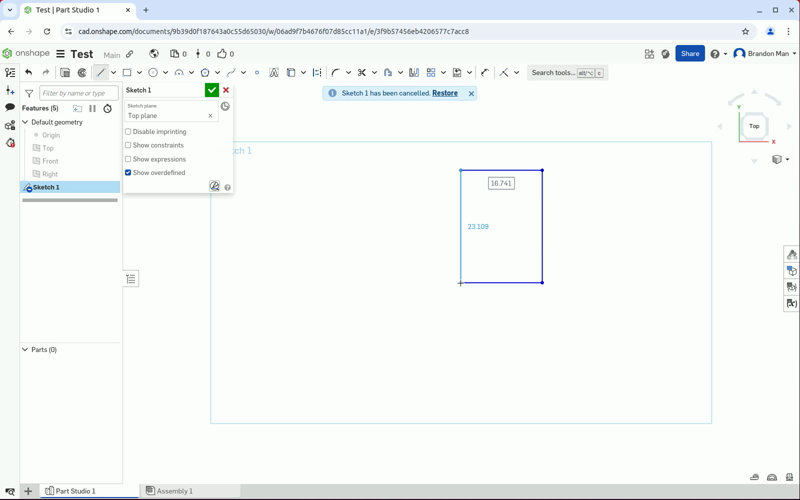
key(esc)
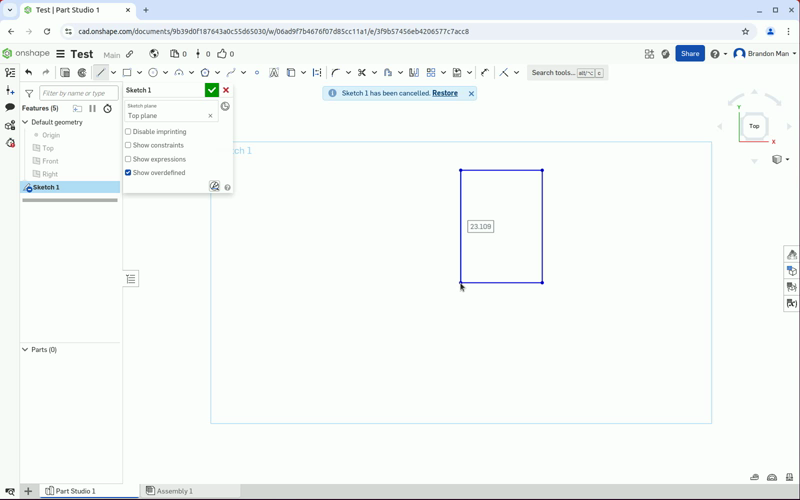
mouse_move(484, 253)
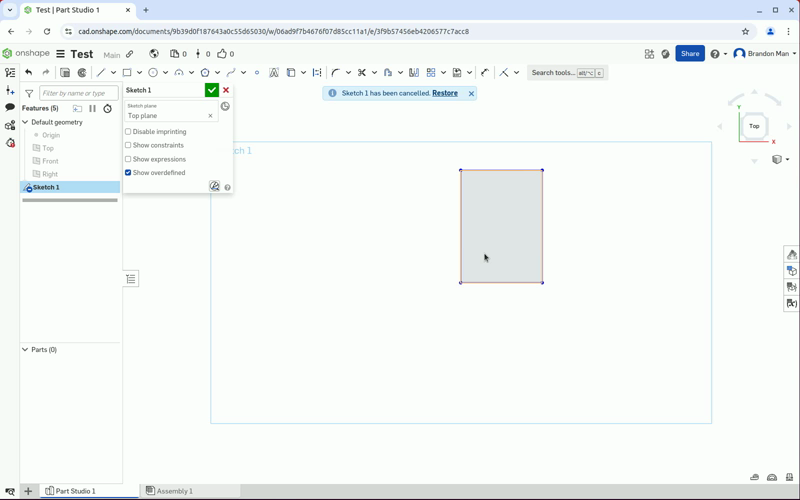
click(484, 253)
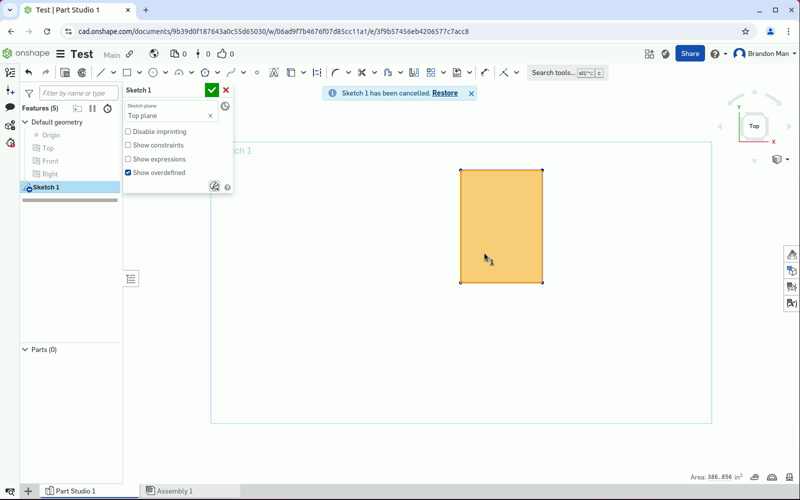
mouse_move(73, 352)
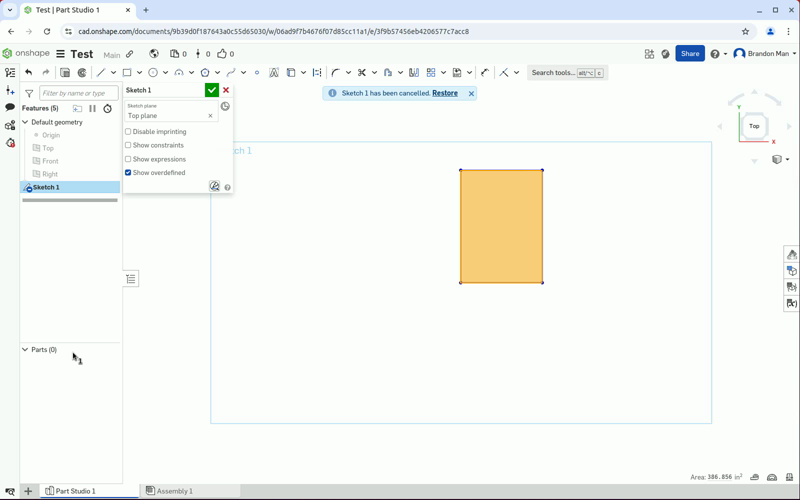
key(shift+y)
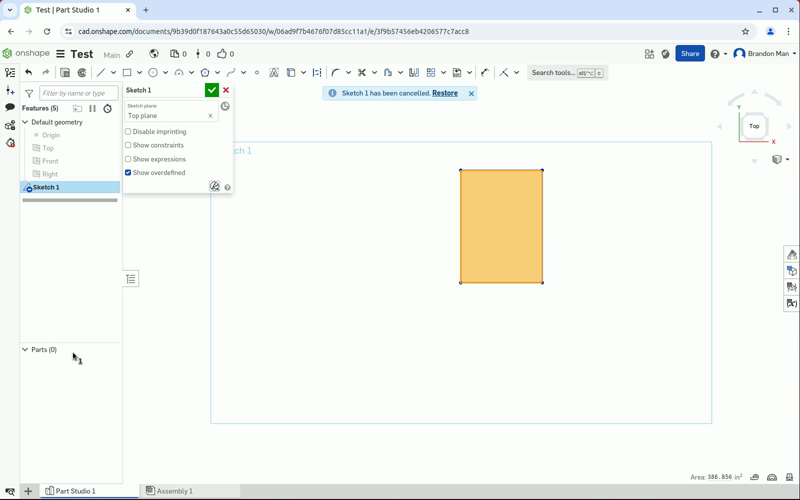
key(shift+e)
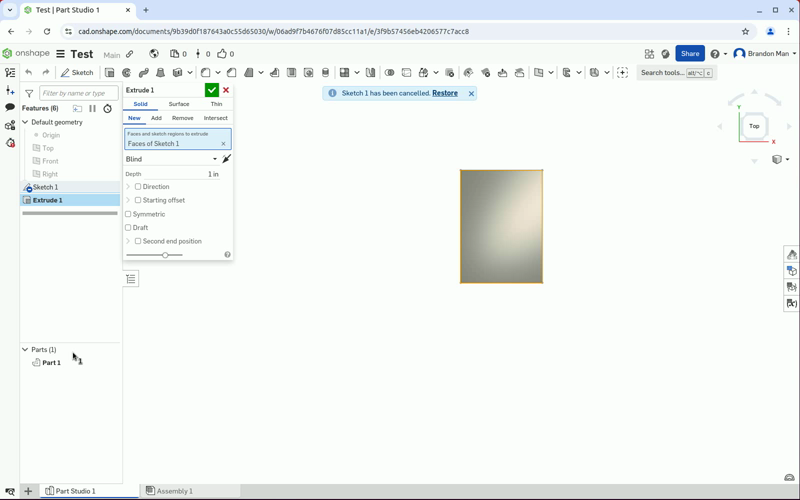
mouse_move(143, 106)
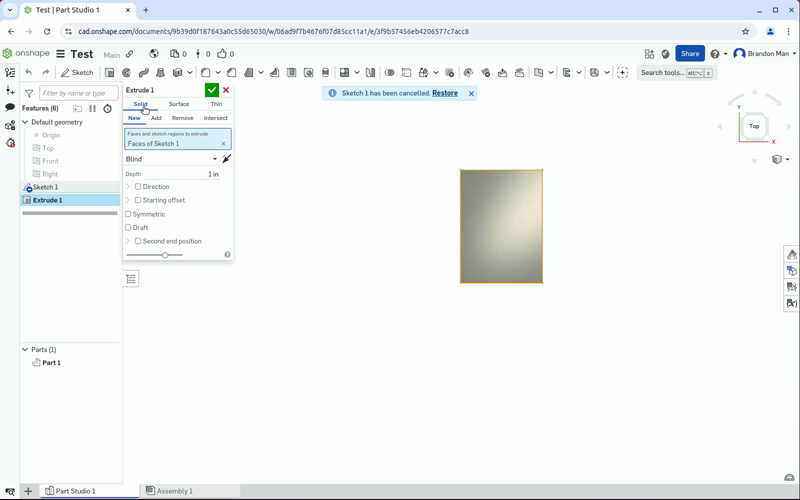
click(143, 106)
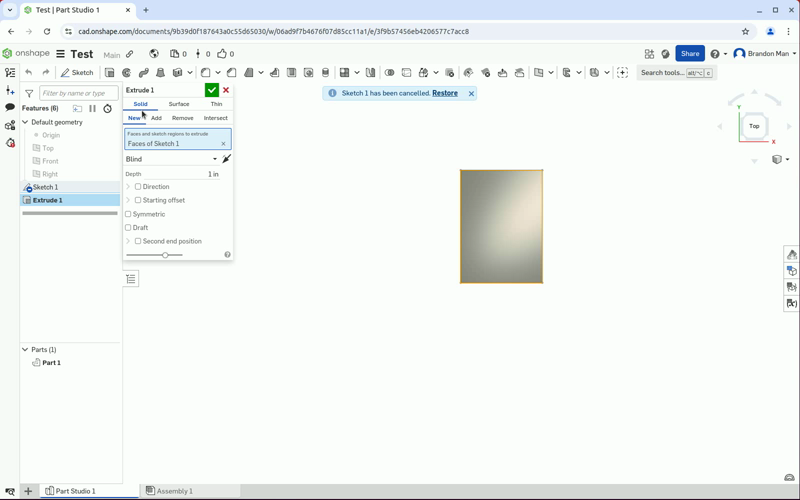
mouse_move(137, 120)
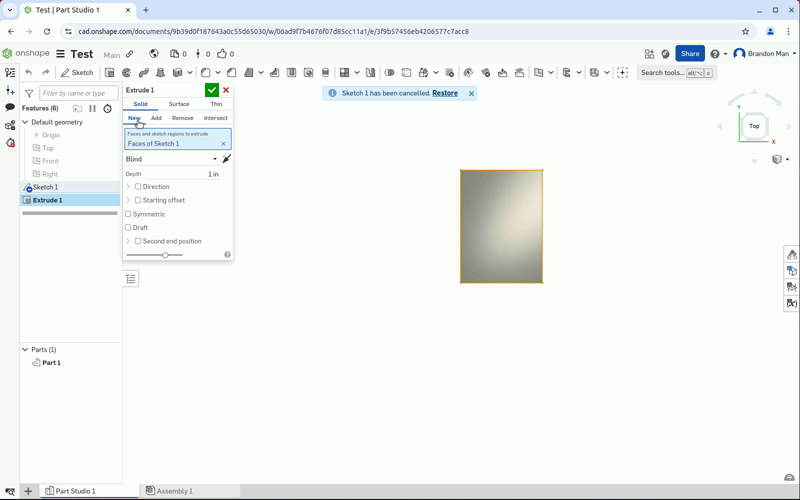
click(137, 120)
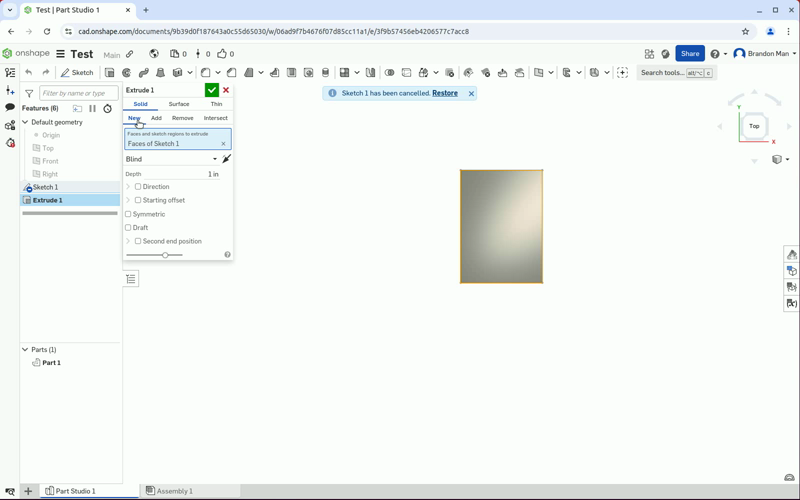
key(tab, 4)
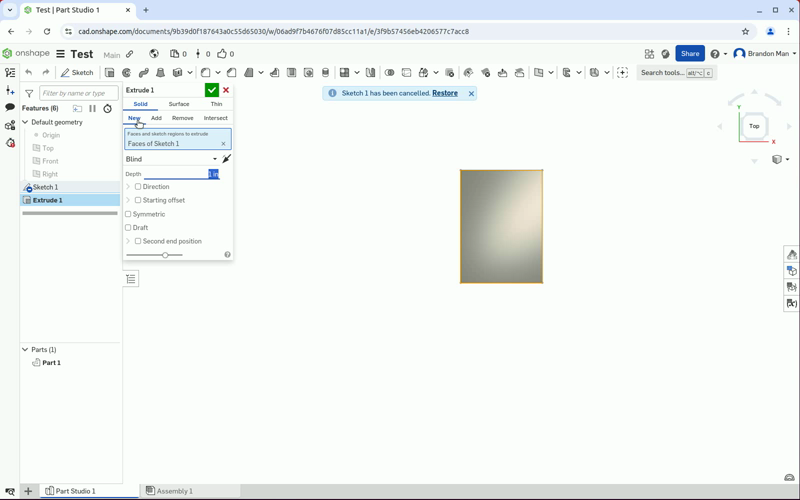
text(2.889)
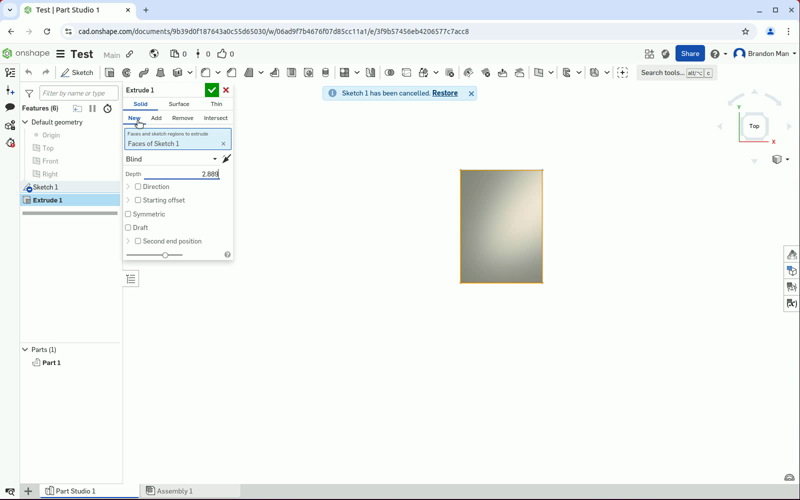
key(enter)
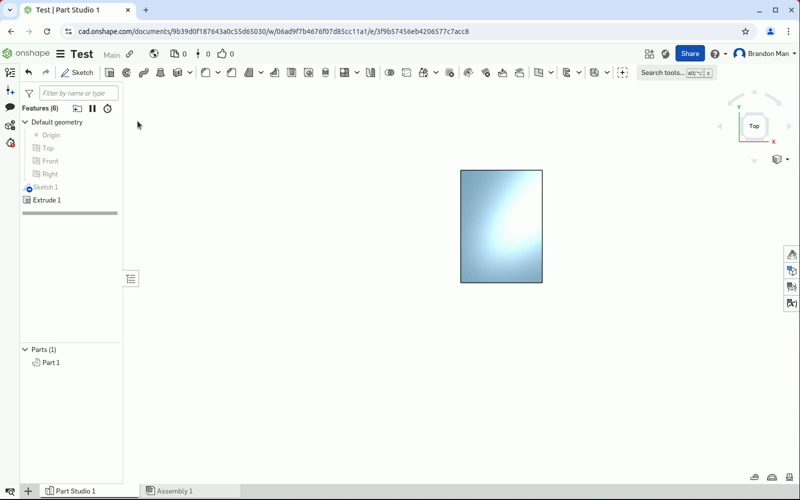
key(shift+h)
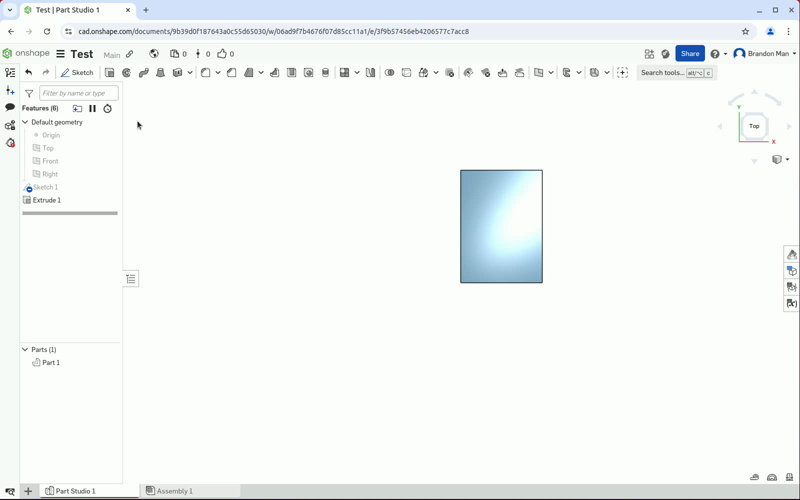
key(shift+h)
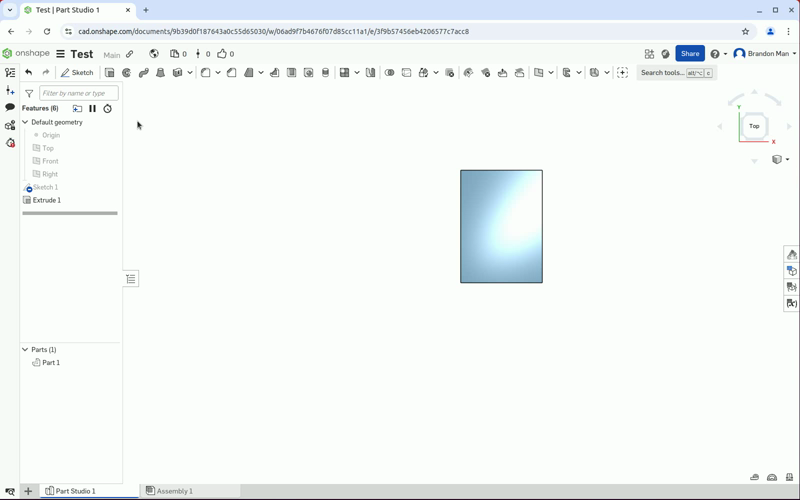
mouse_move(73, 189)
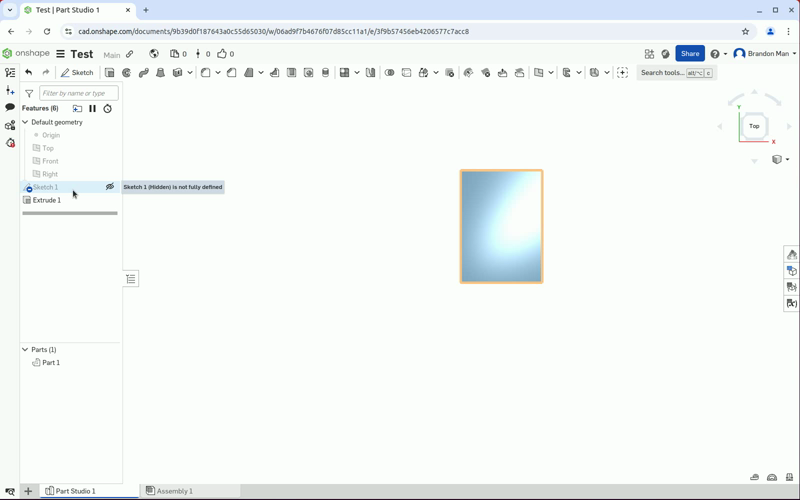
click(73, 189)
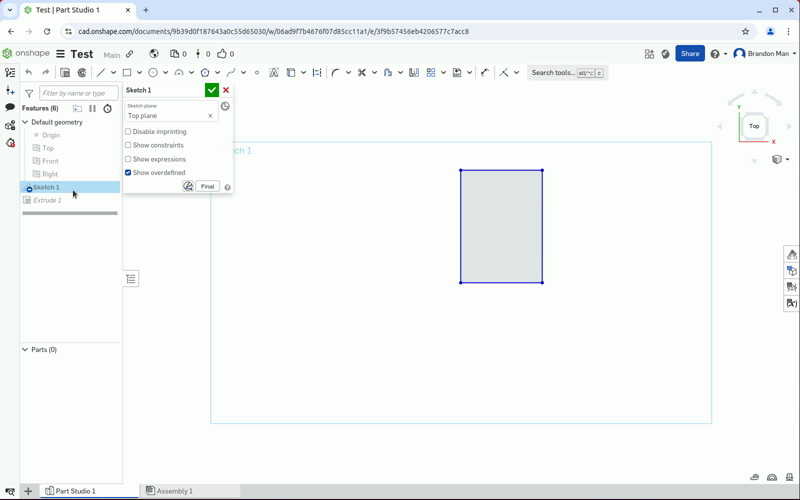
mouse_move(229, 92)
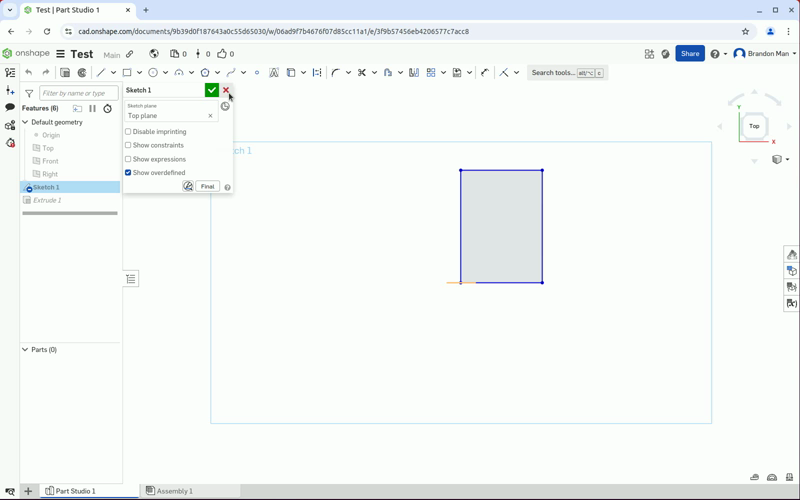
click(229, 92)
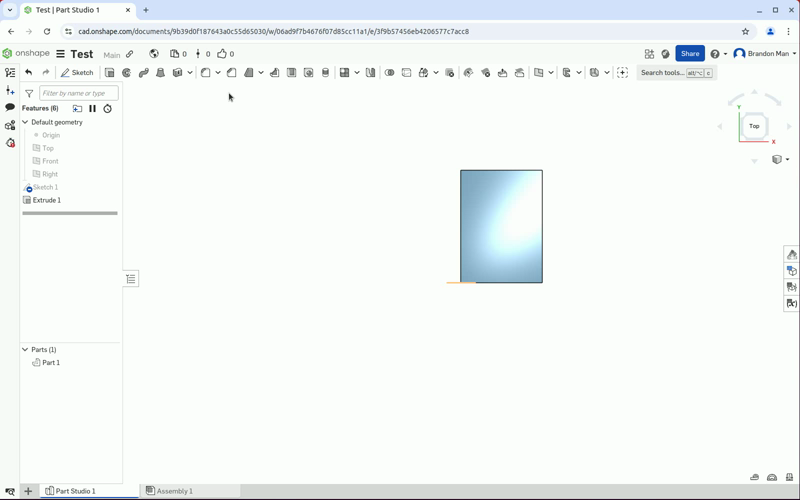
mouse_move(541, 75)
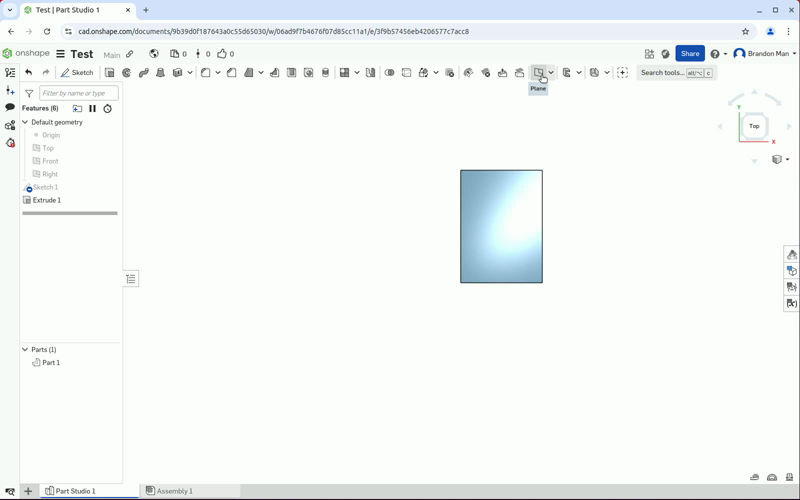
click(541, 75)
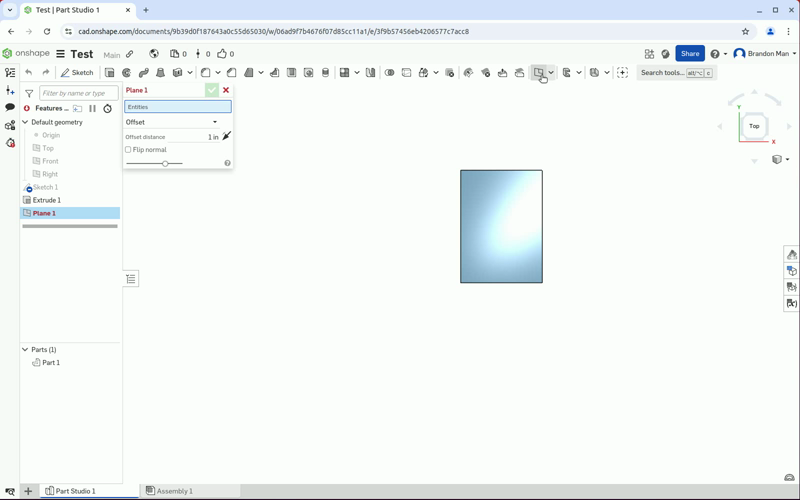
mouse_move(73, 150)
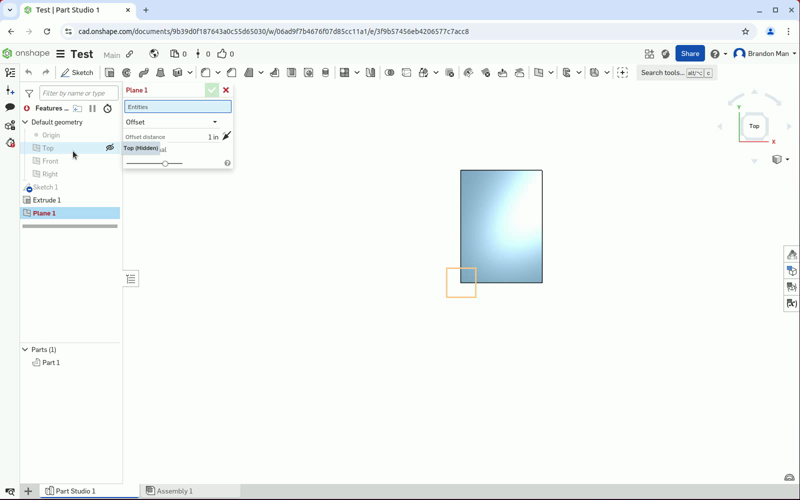
click(73, 150)
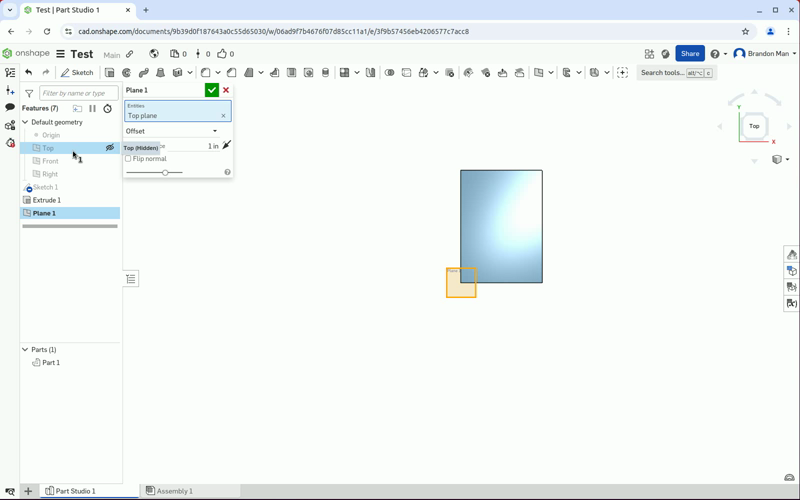
key(tab, 2)
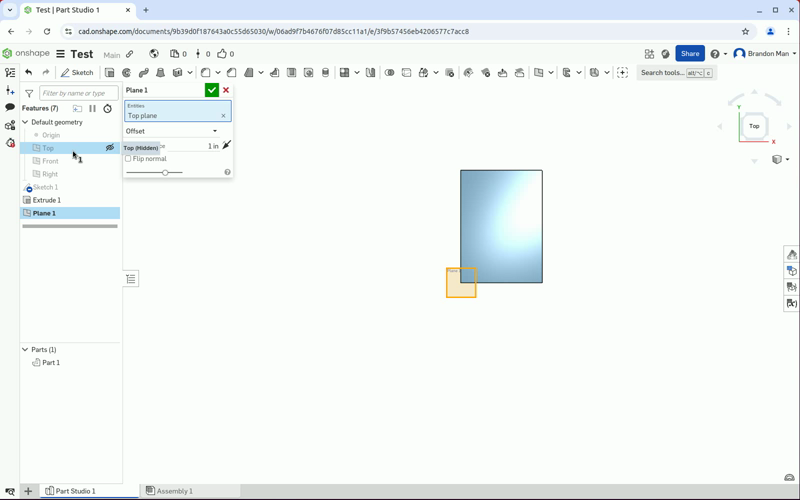
text(2.896)
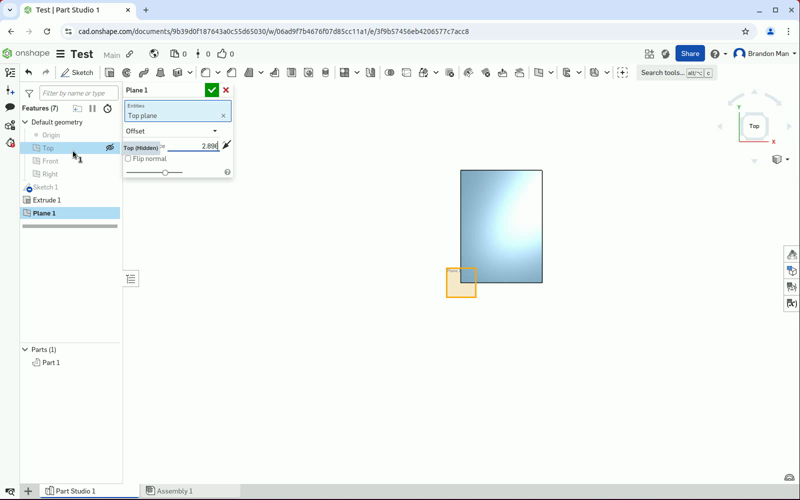
key(enter, 2)
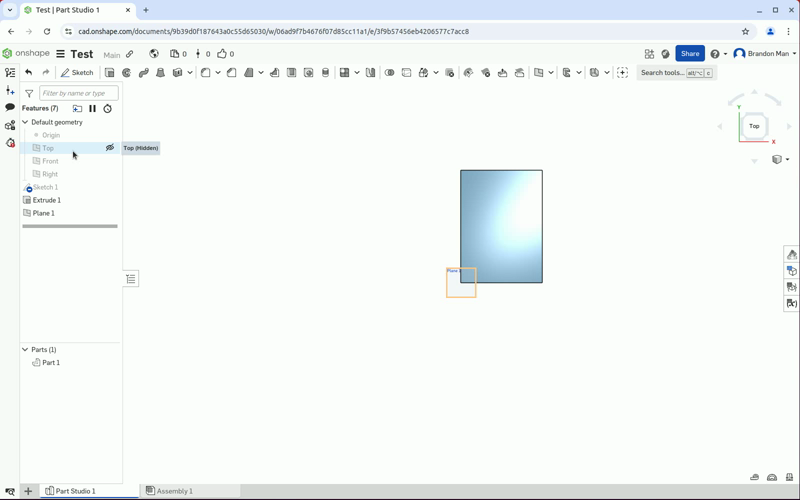
key(shift+s)
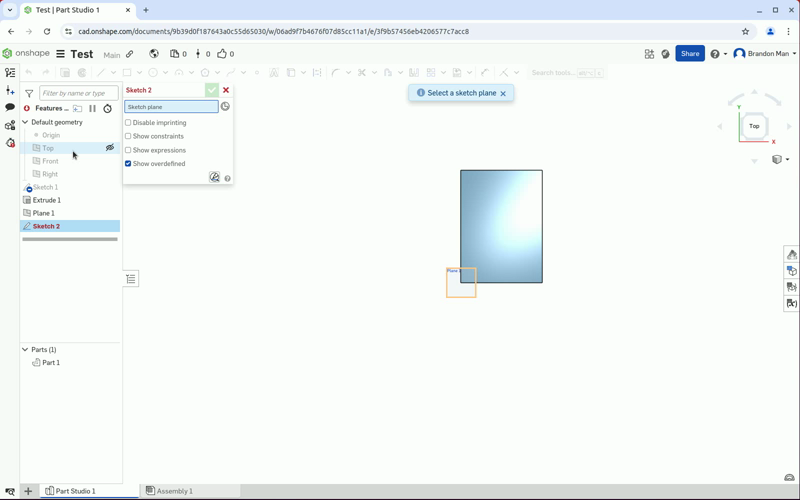
mouse_move(73, 215)
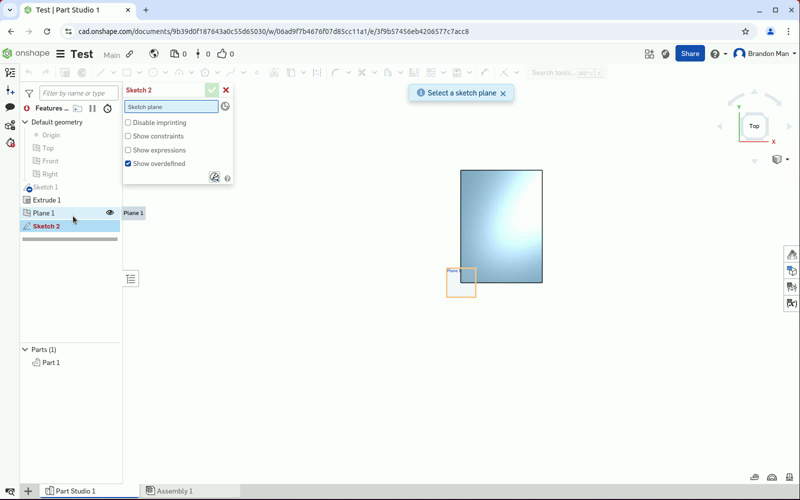
click(73, 215)
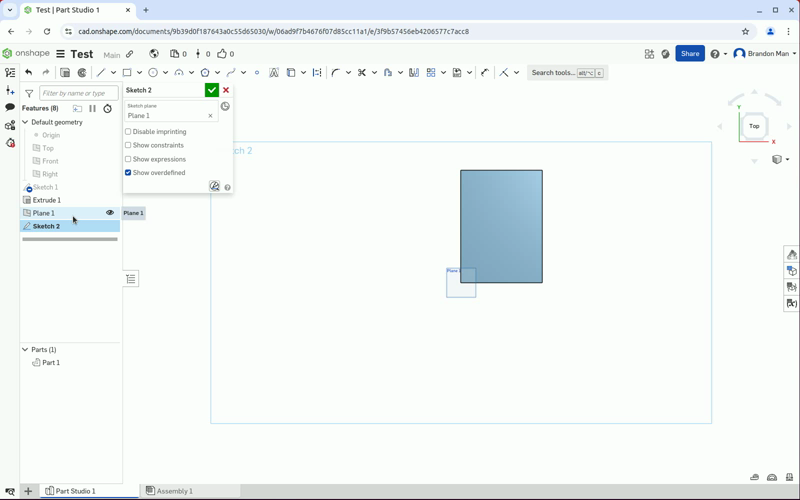
mouse_move(73, 352)
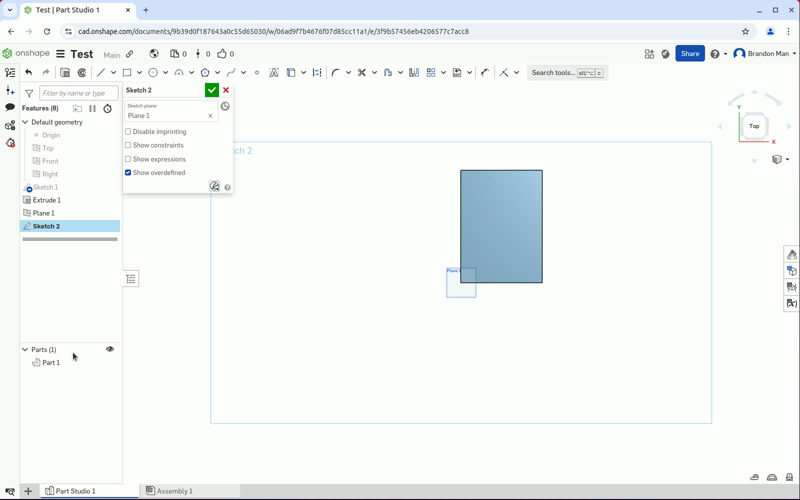
key(y)
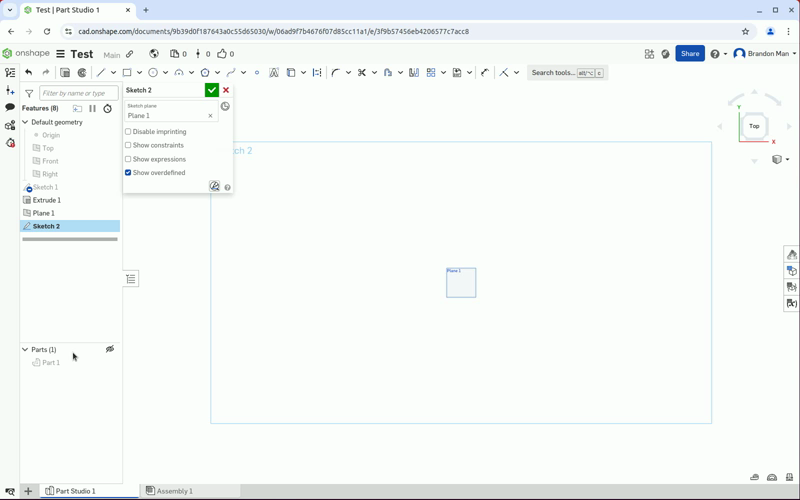
key(c)
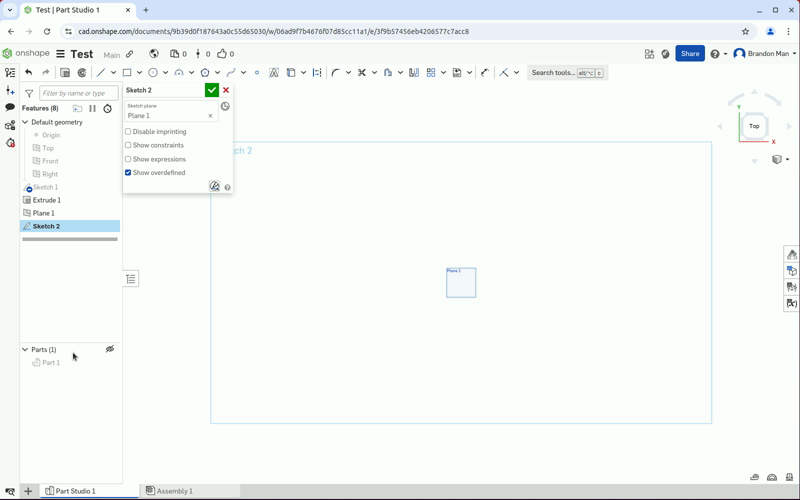
key_down(shift)
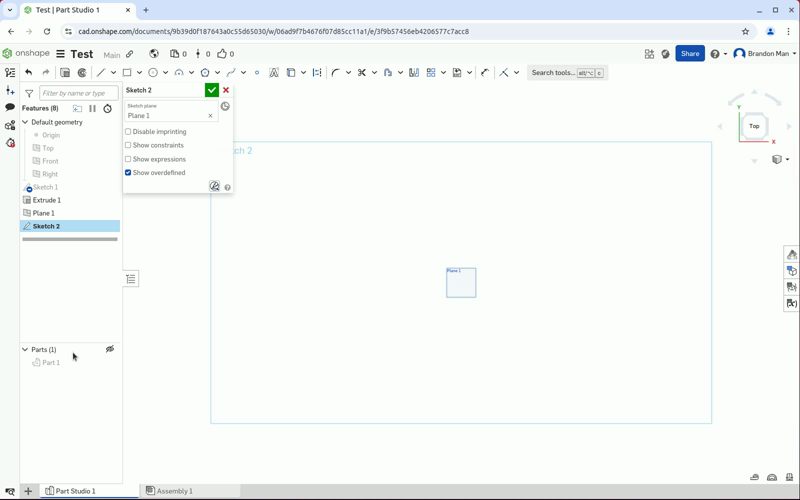
mouse_move(501, 261)
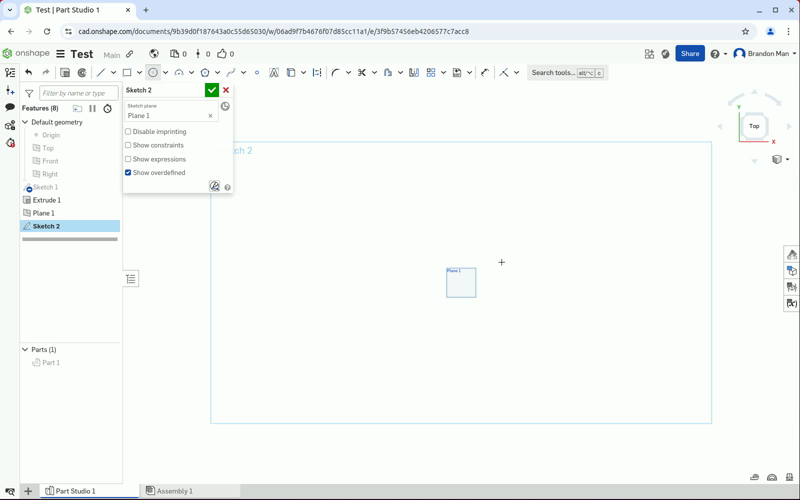
click(501, 261)
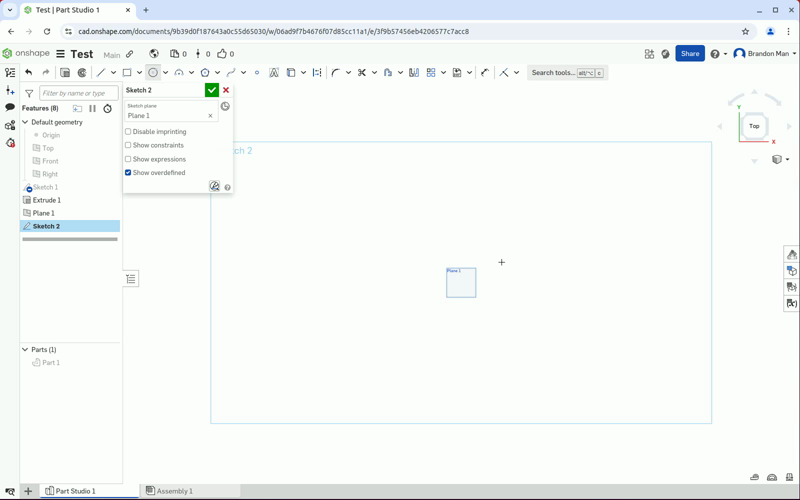
key_up(shift)
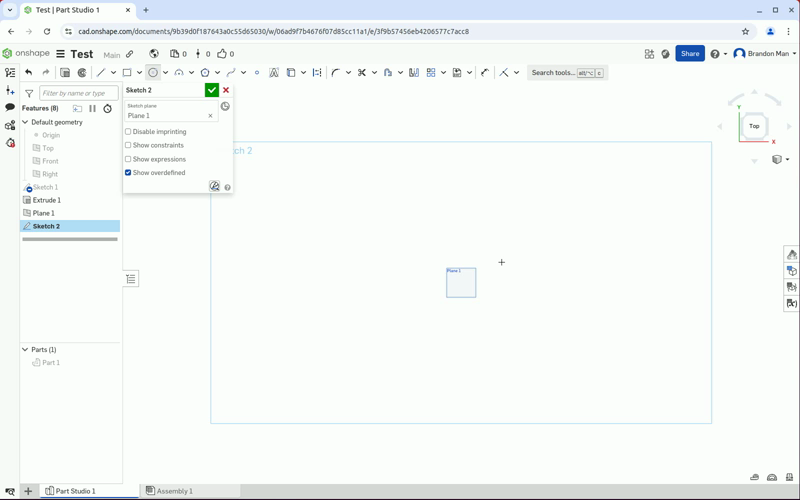
mouse_move(507, 261)
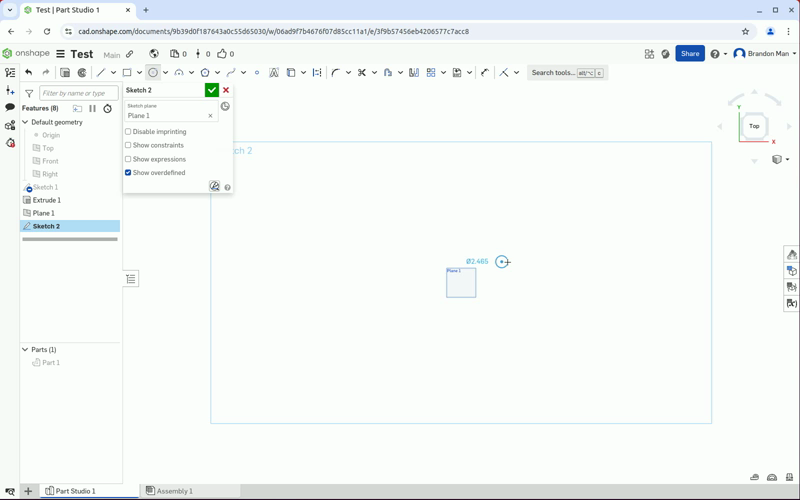
click(507, 261)
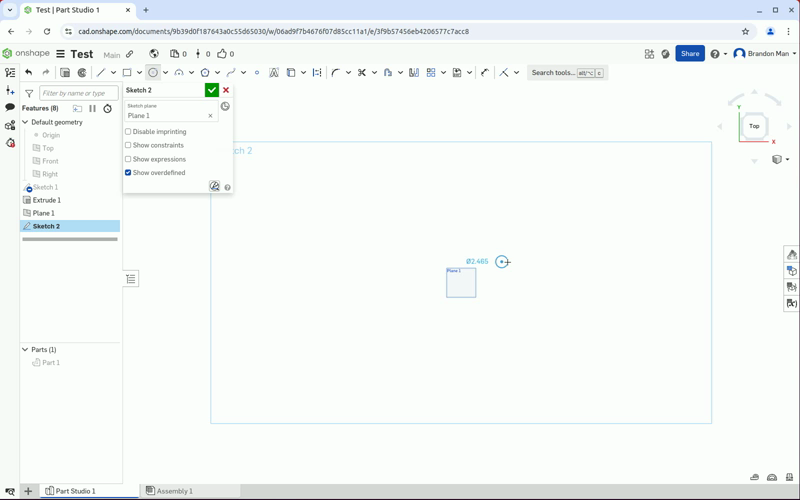
key(esc)
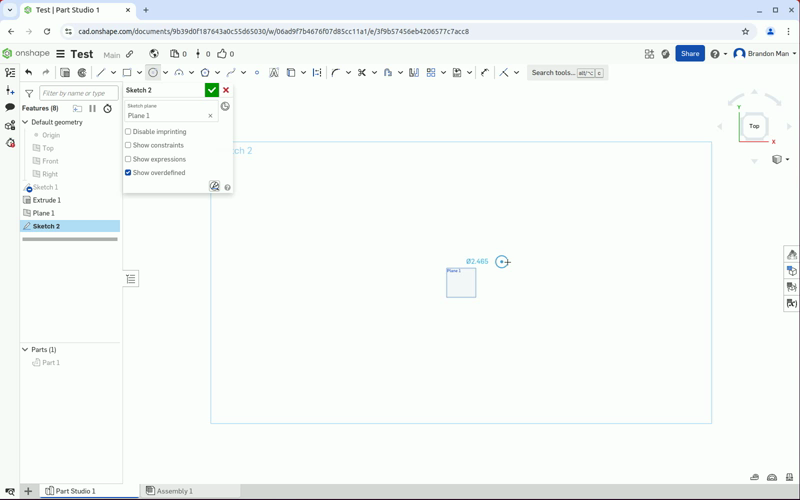
mouse_move(499, 263)
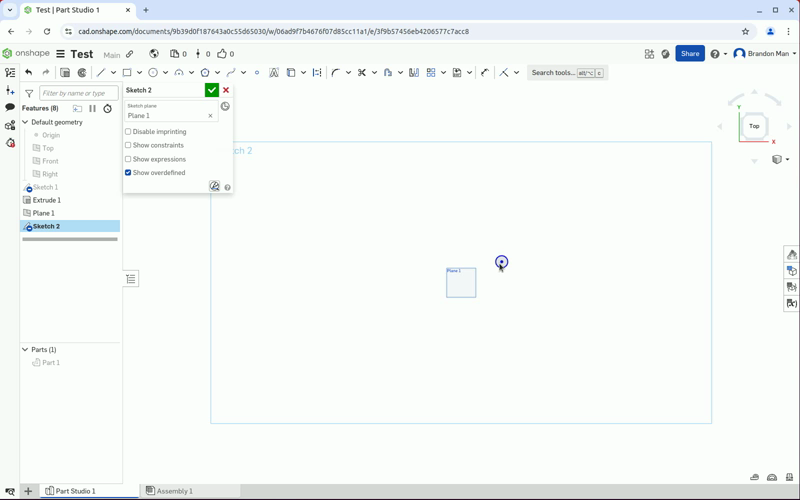
scroll(6)
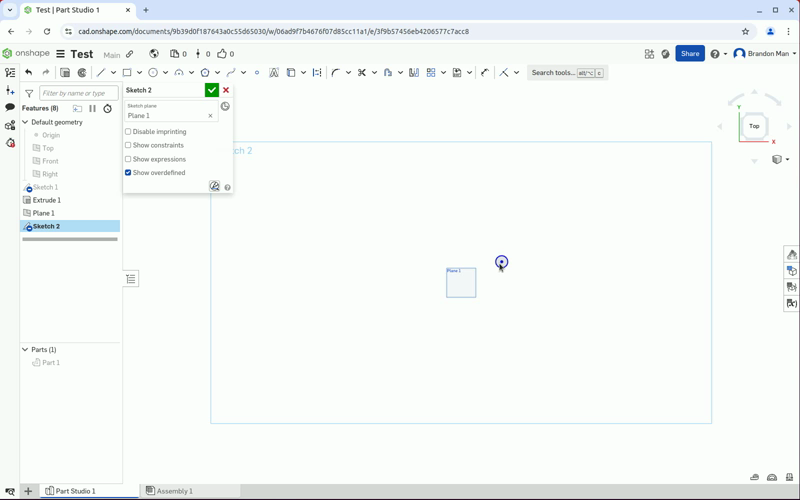
scroll(6)
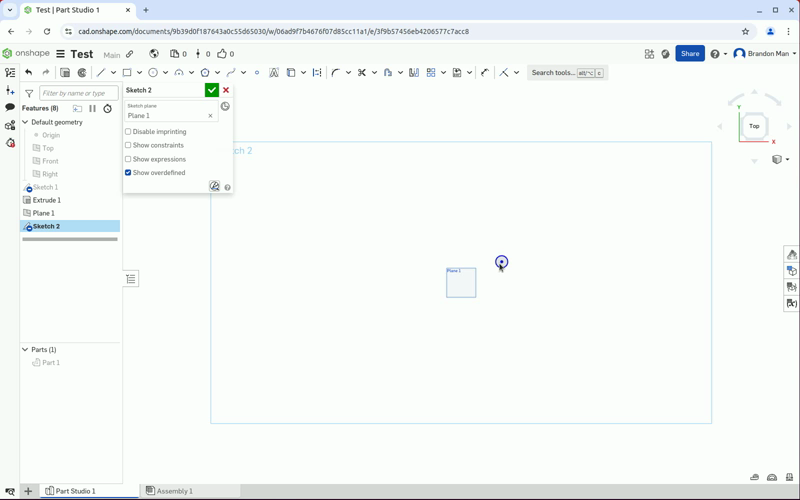
scroll(6)
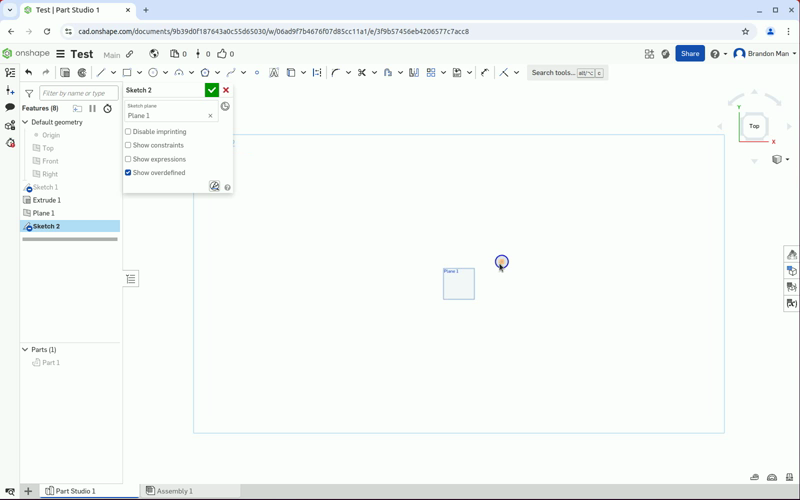
scroll(6)
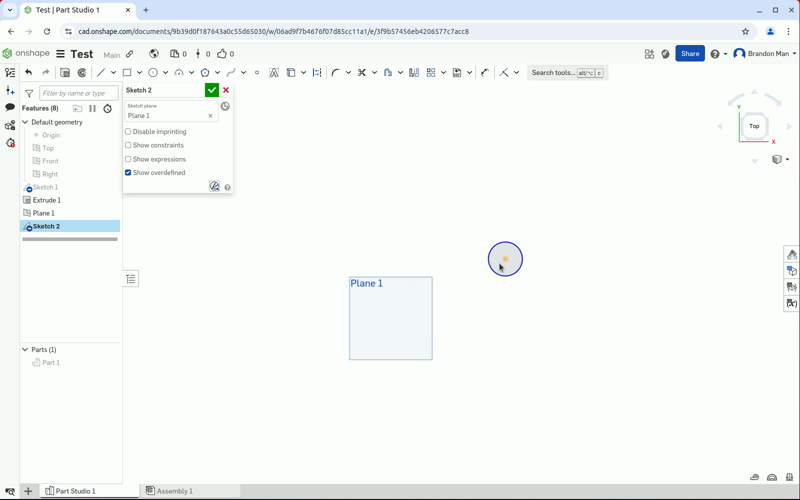
scroll(6)
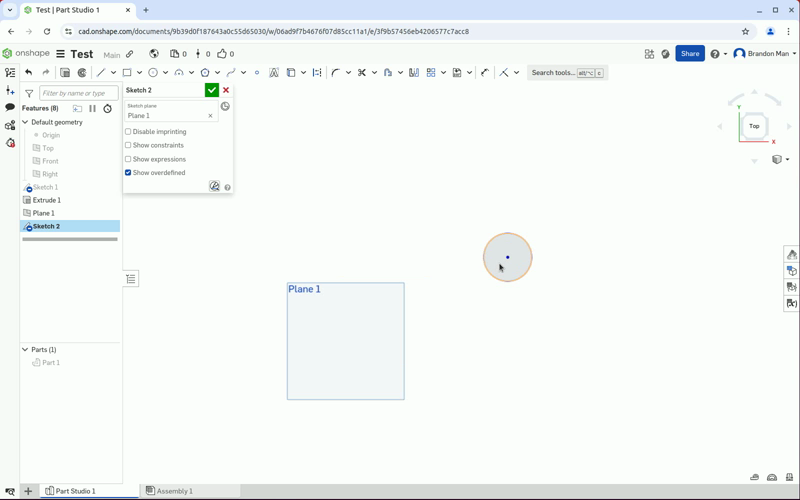
scroll(6)
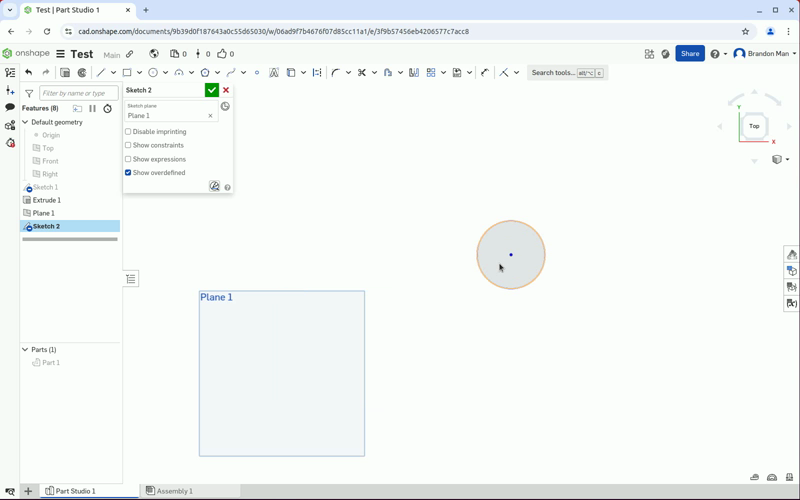
scroll(6)
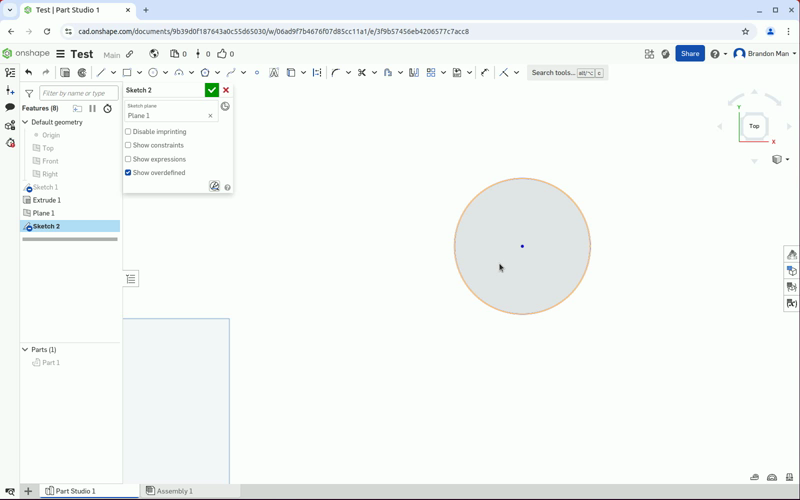
click(499, 263)
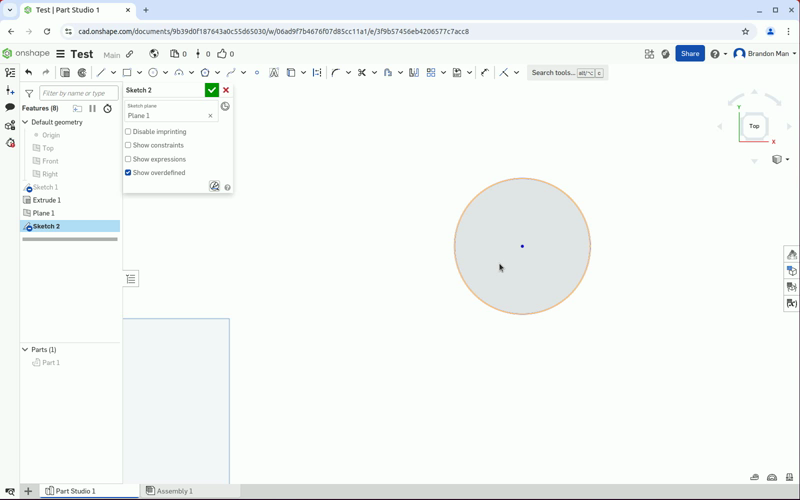
scroll(-6)
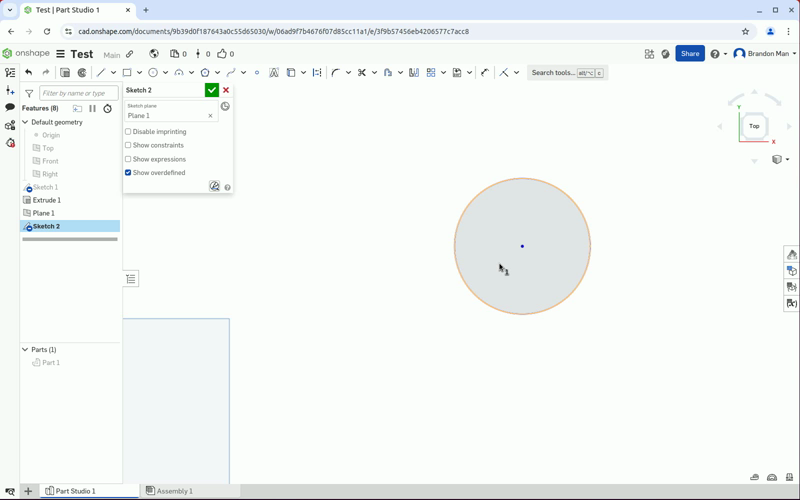
scroll(-6)
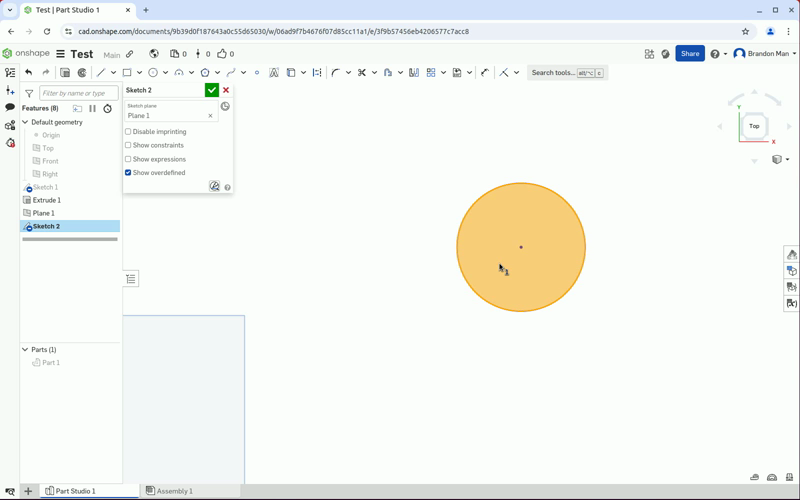
scroll(-6)
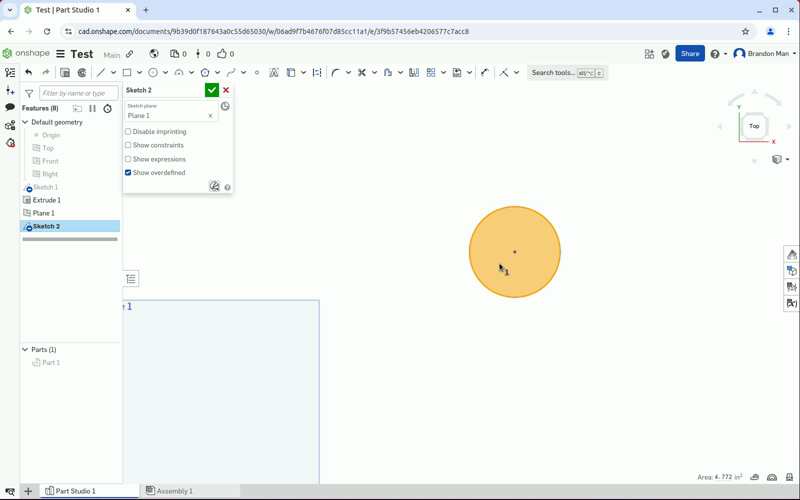
scroll(-6)
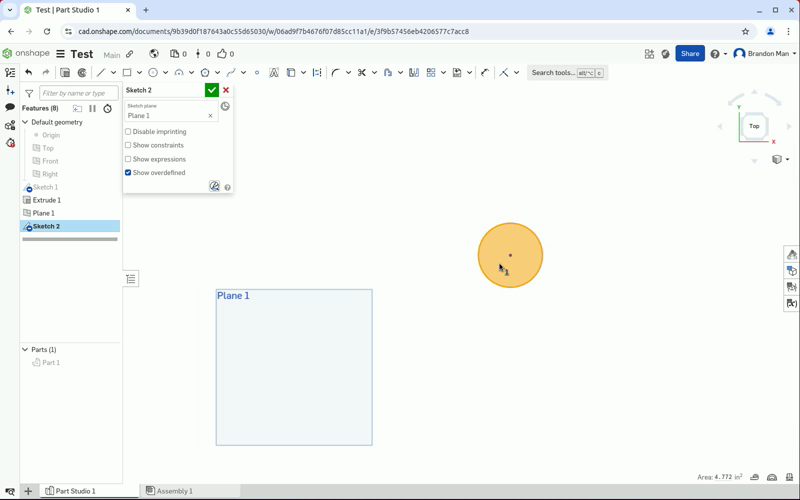
scroll(-6)
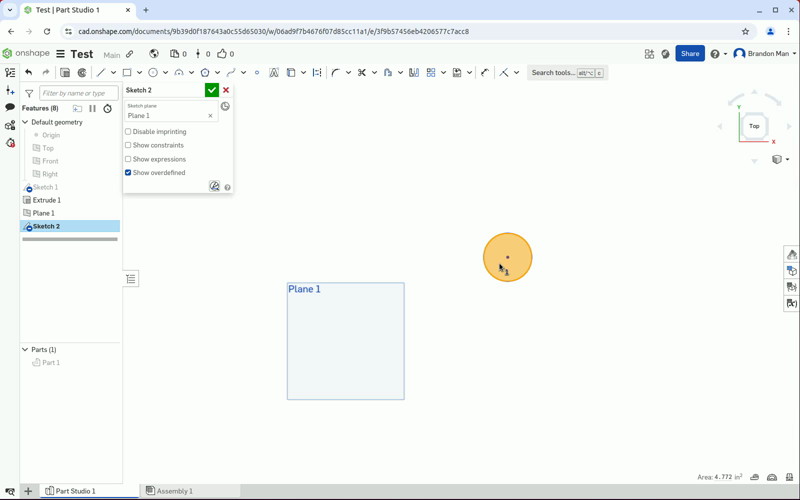
scroll(-6)
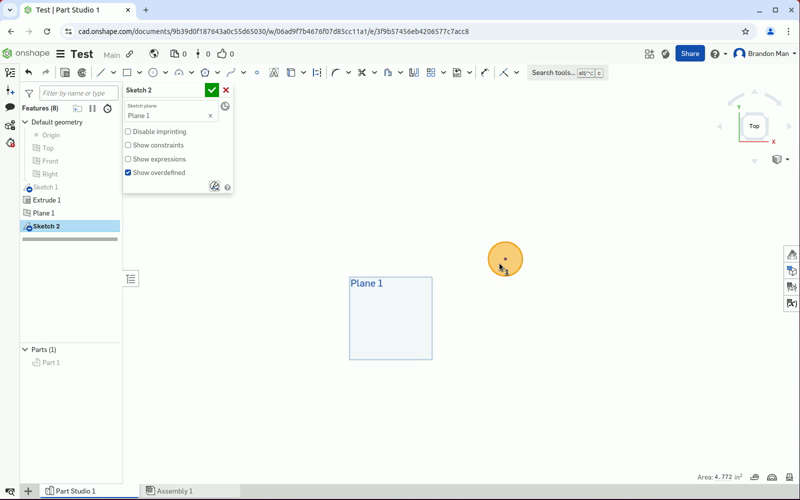
scroll(-6)
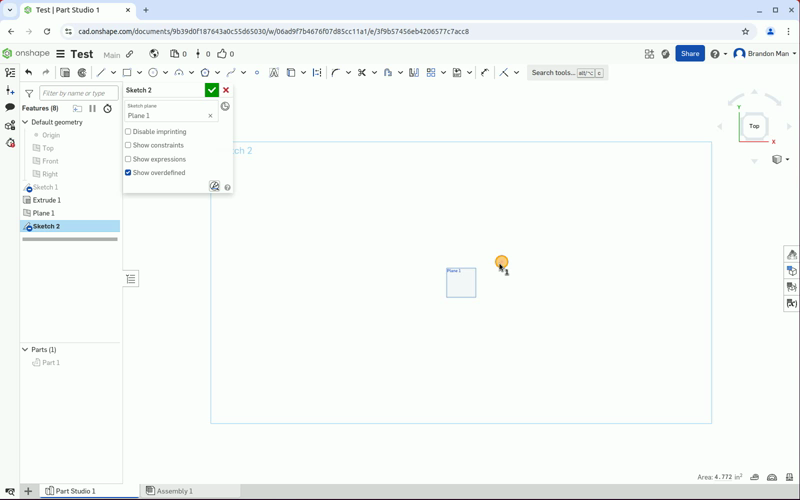
mouse_move(73, 352)
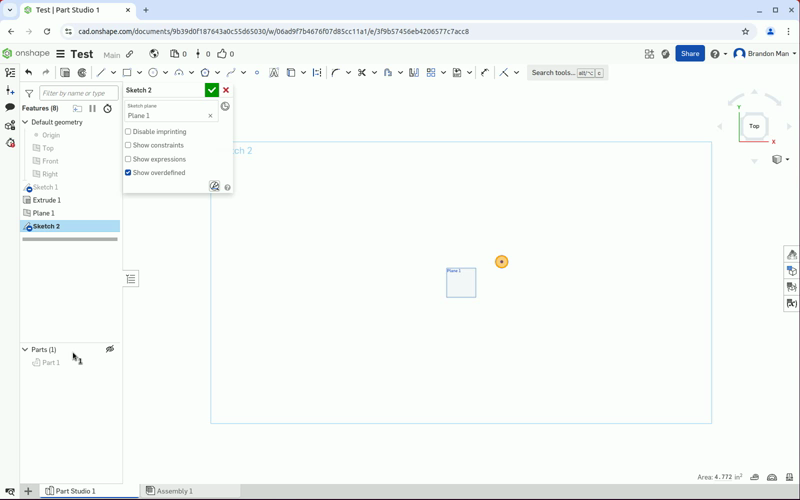
key(shift+y)
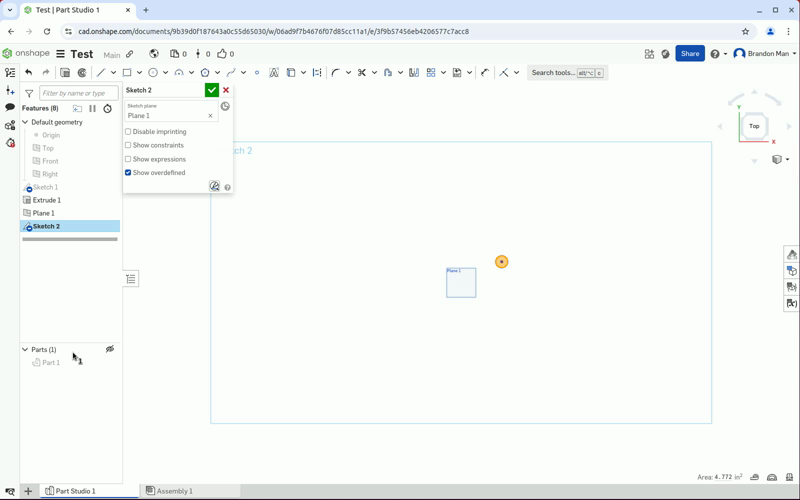
key(shift+e)
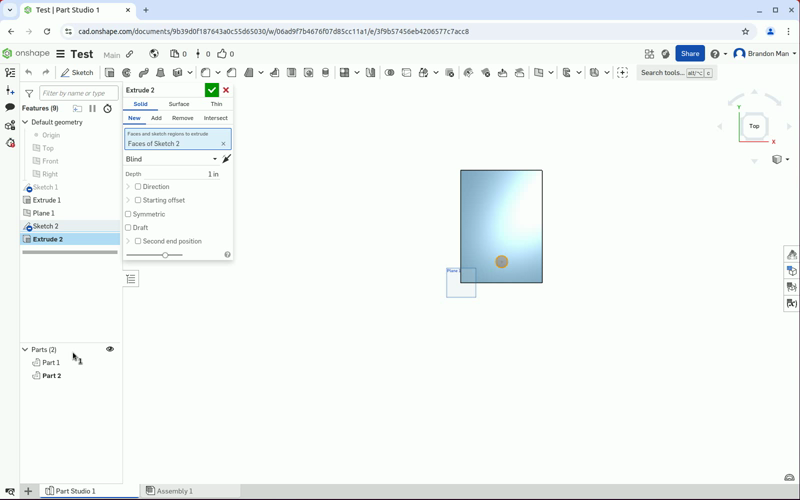
mouse_move(143, 106)
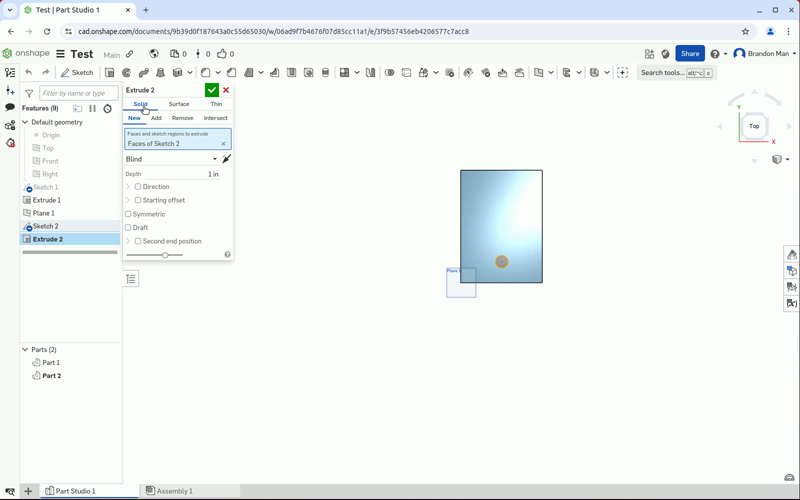
click(143, 106)
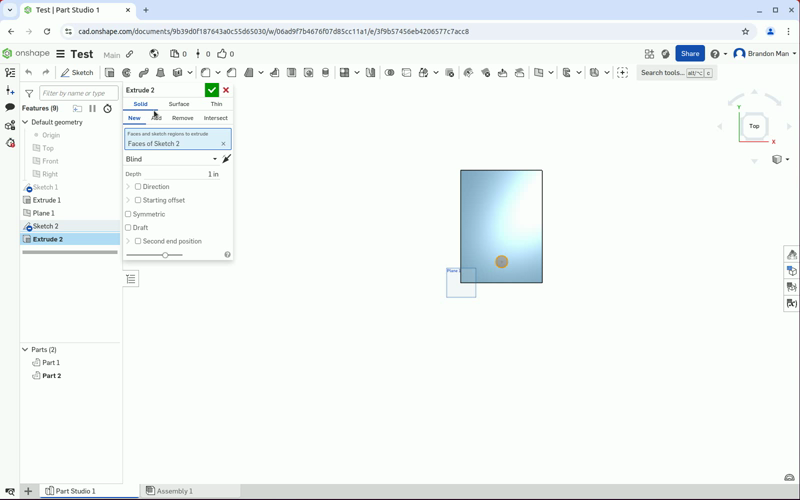
mouse_move(186, 120)
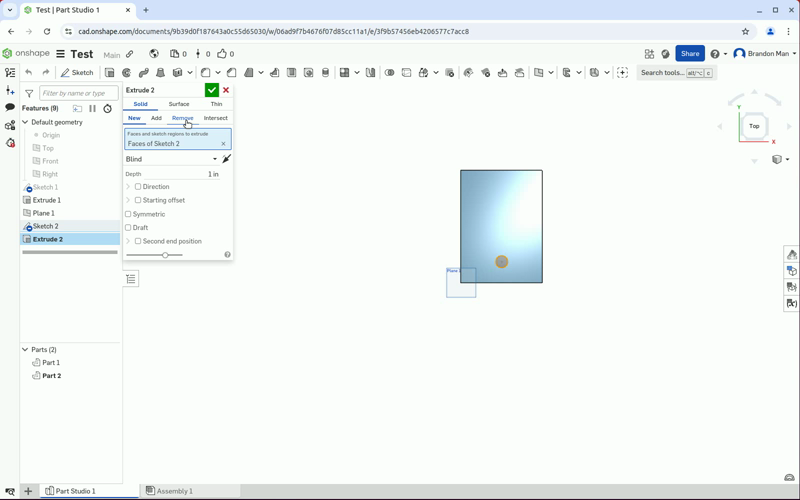
click(186, 120)
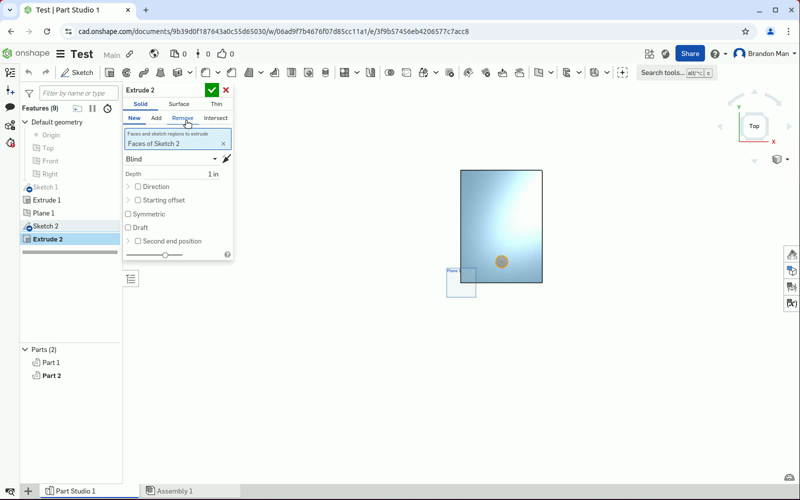
key(tab, 4)
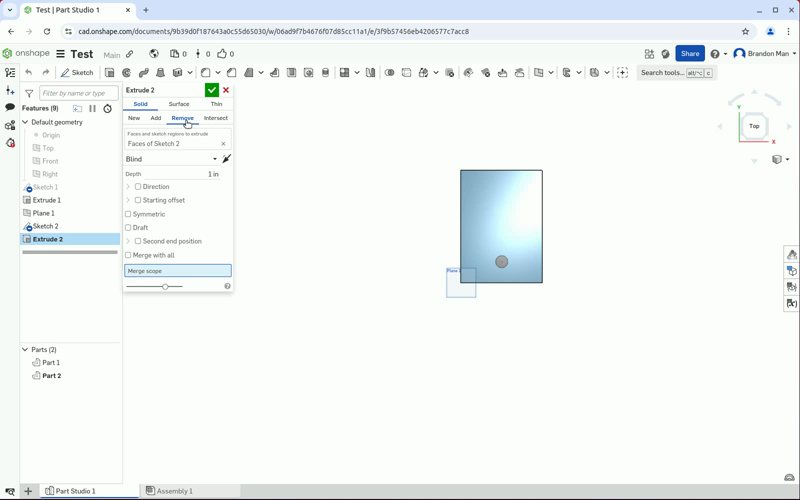
text(11.554)
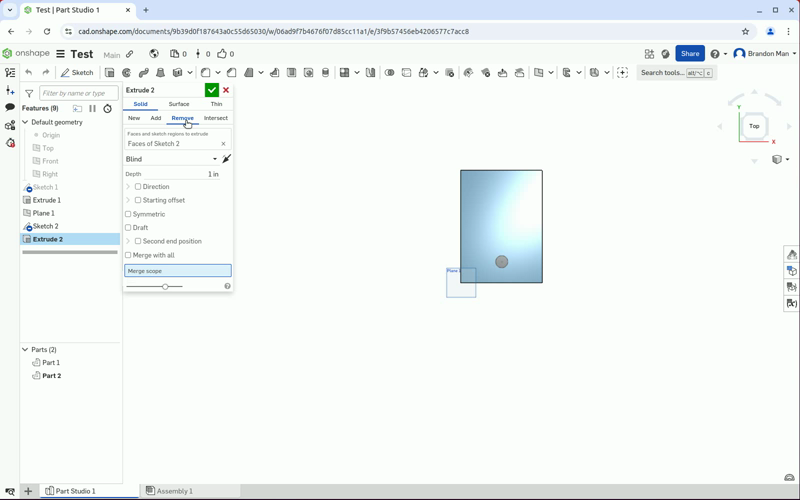
key(tab, 6)
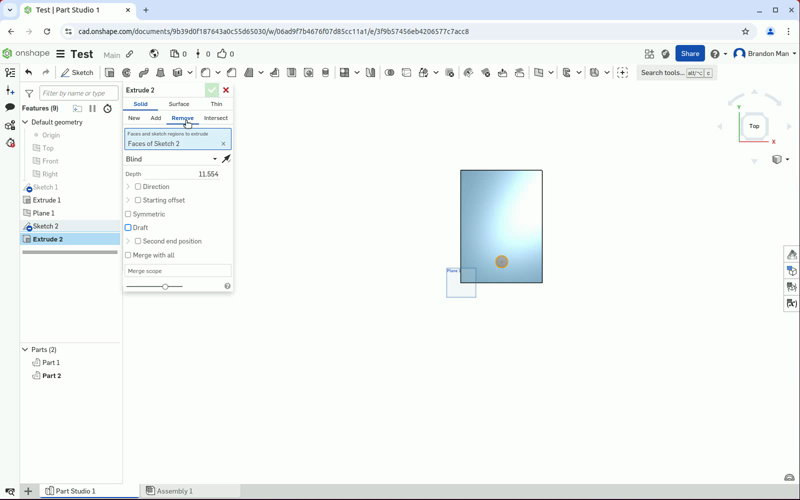
key(space)
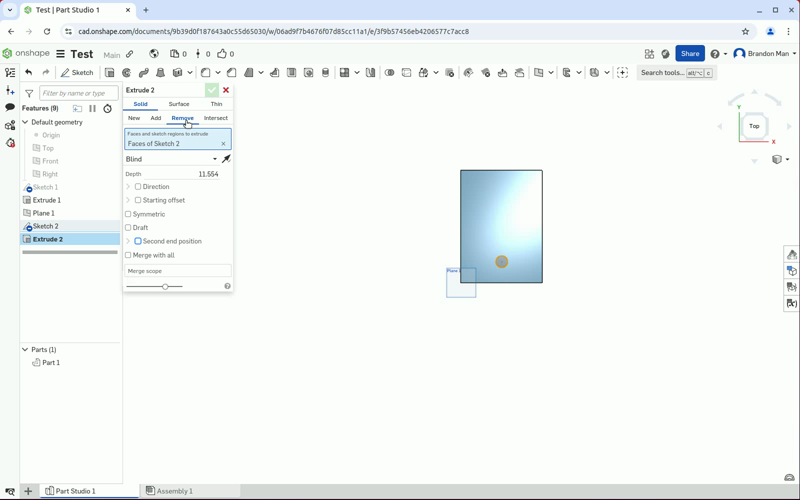
key(enter)
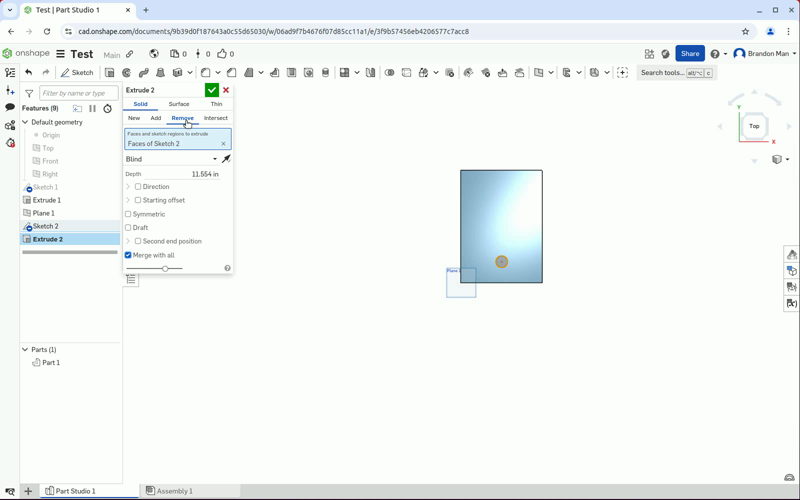
key(shift+h)
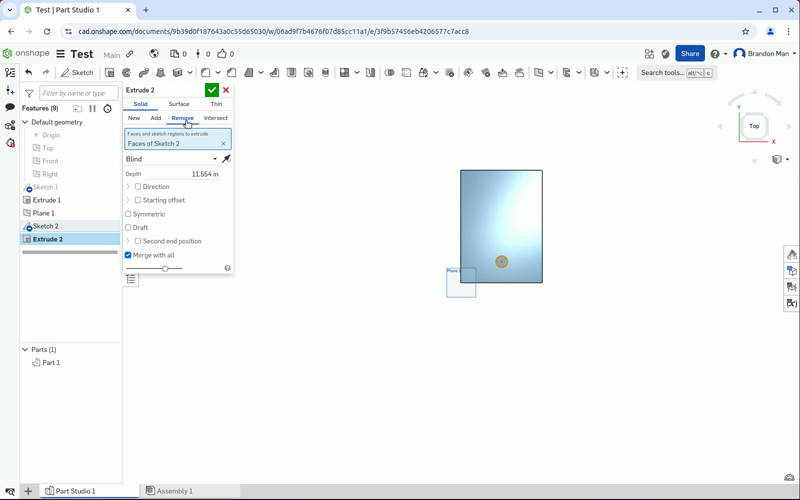
key(shift+h)
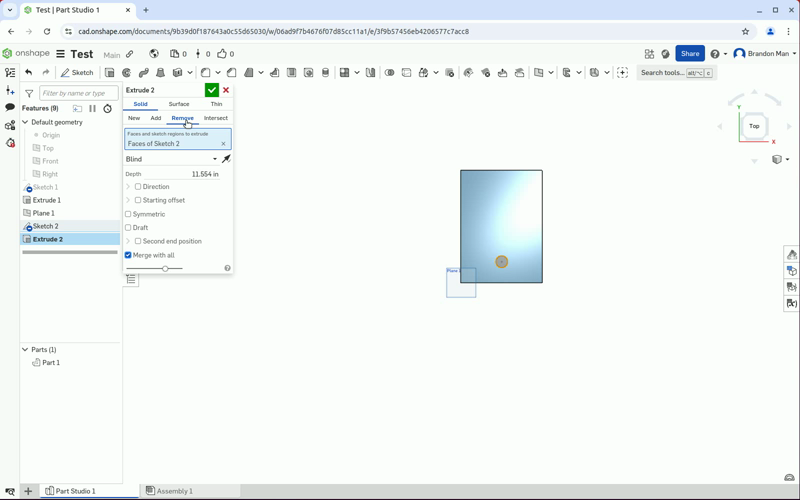
key(shift+7)
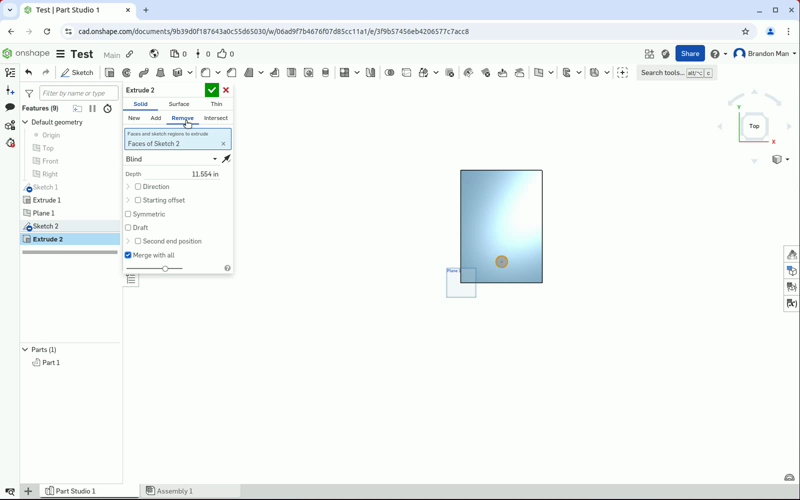
key(up, 3)
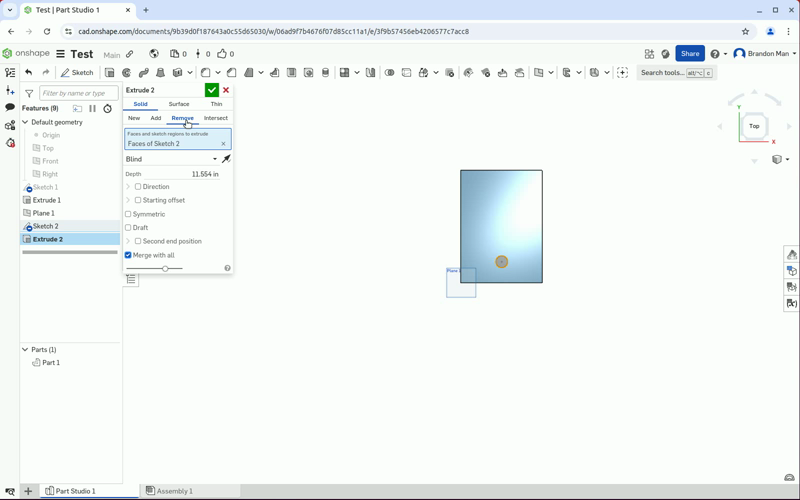
key(left, 3)
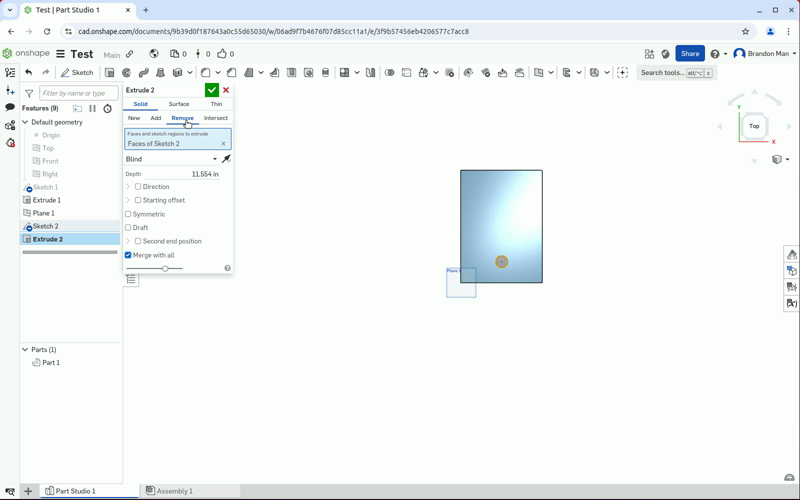
key(right, 3)
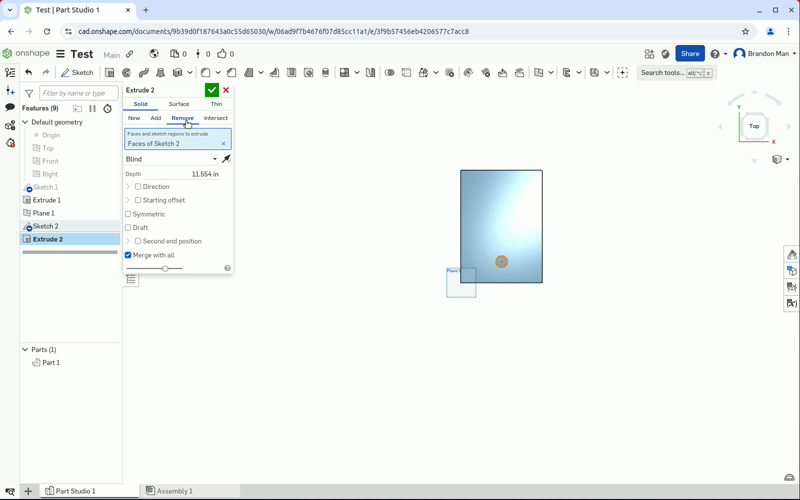
key(down, 3)
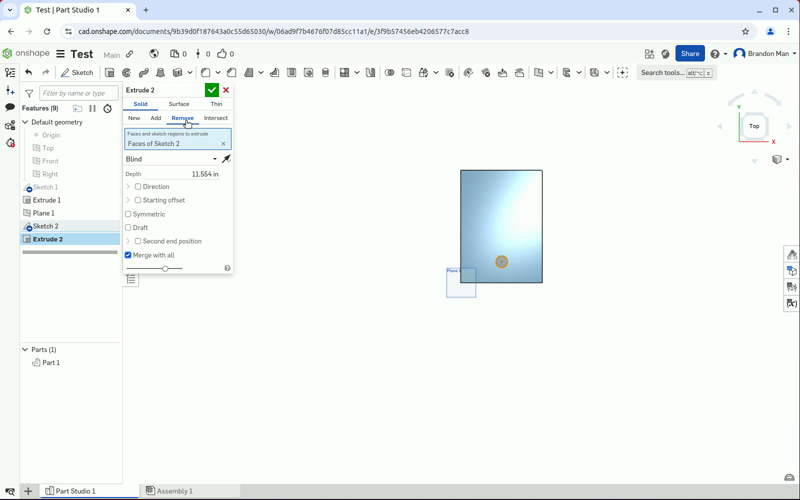
mouse_move(73, 189)
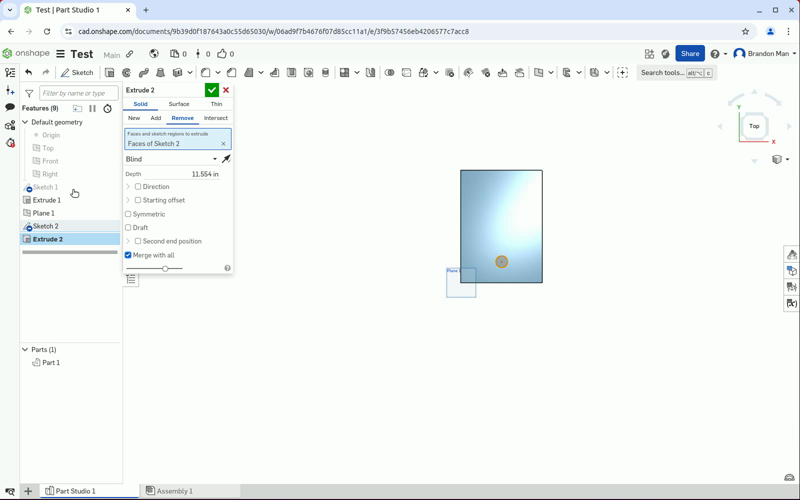
click(73, 189)